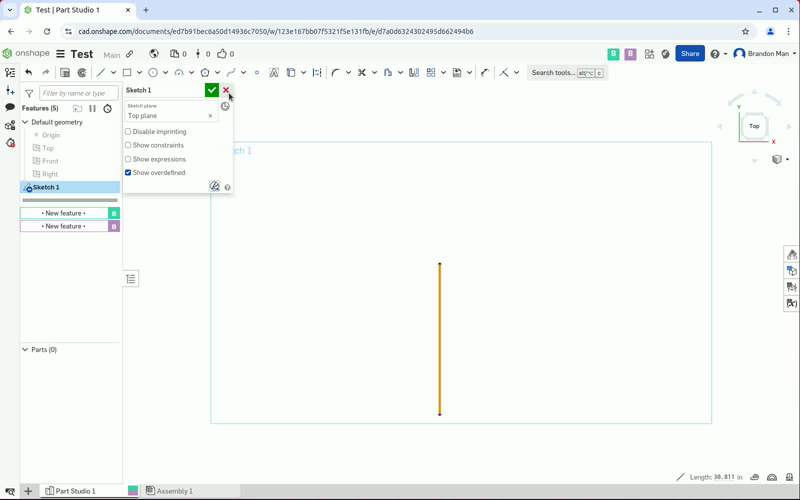
key(shift+h)
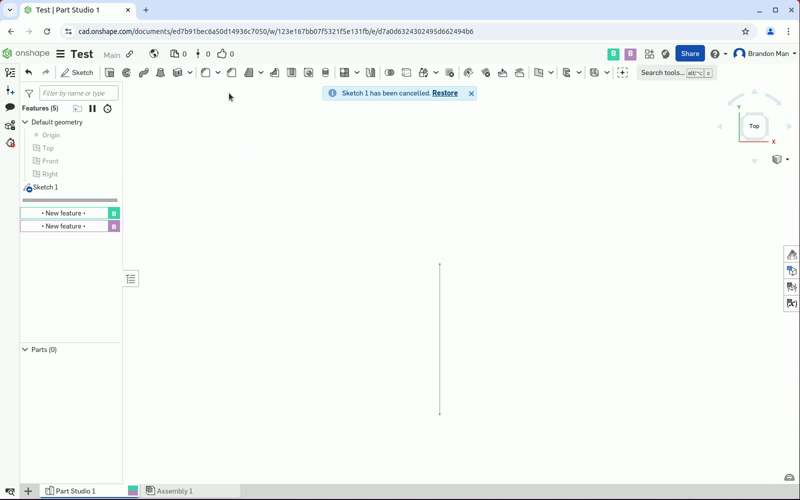
key(shift+s)
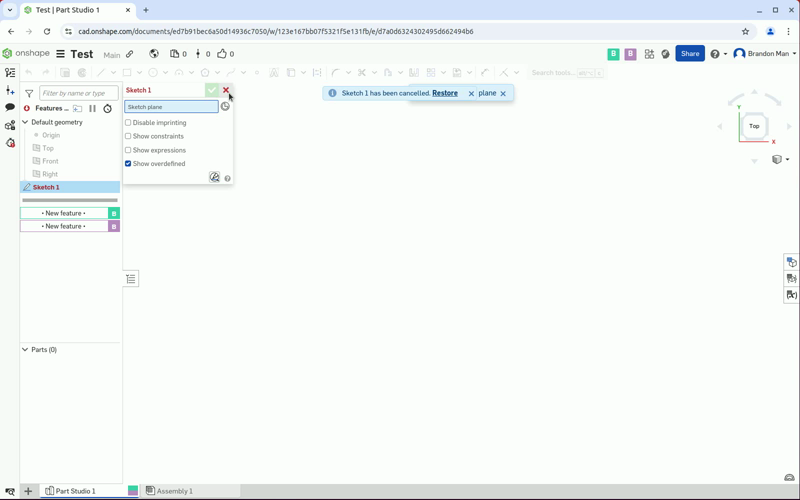
mouse_move(73, 150)
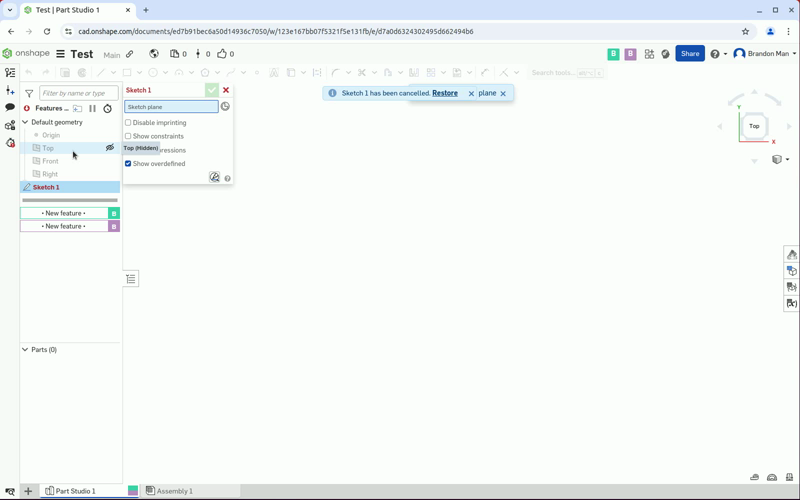
click(73, 150)
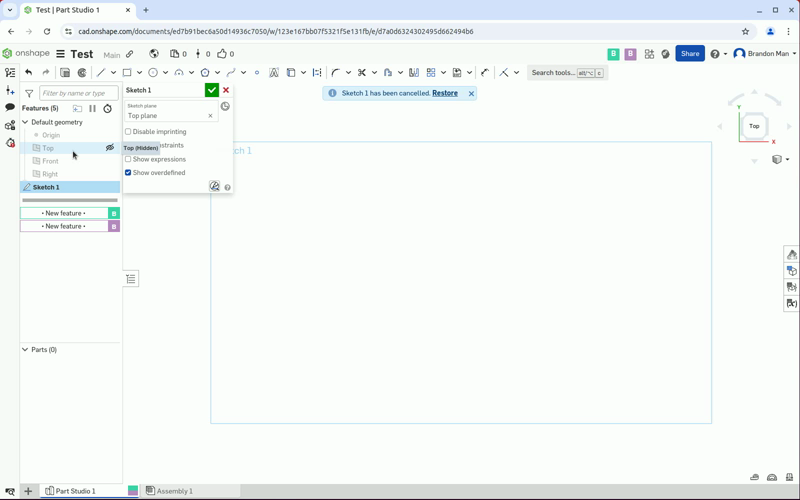
mouse_move(73, 352)
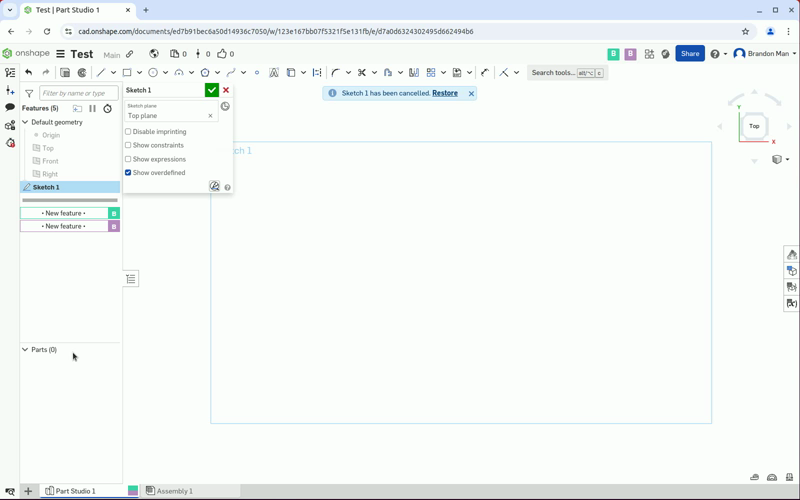
key(y)
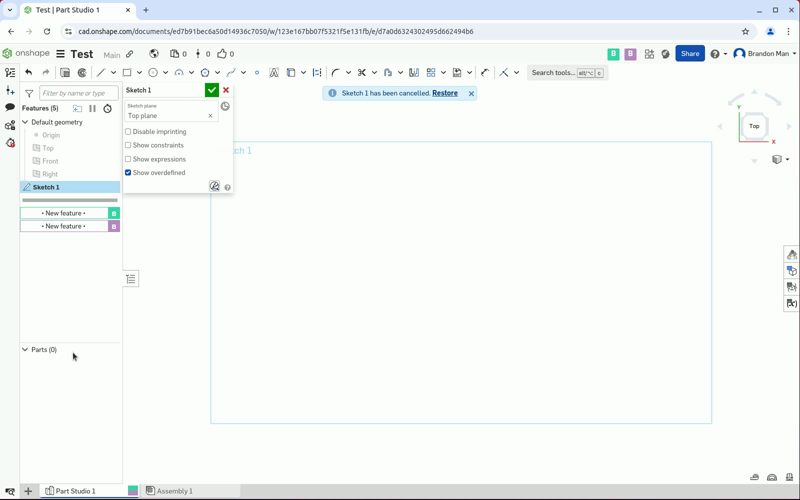
key(l)
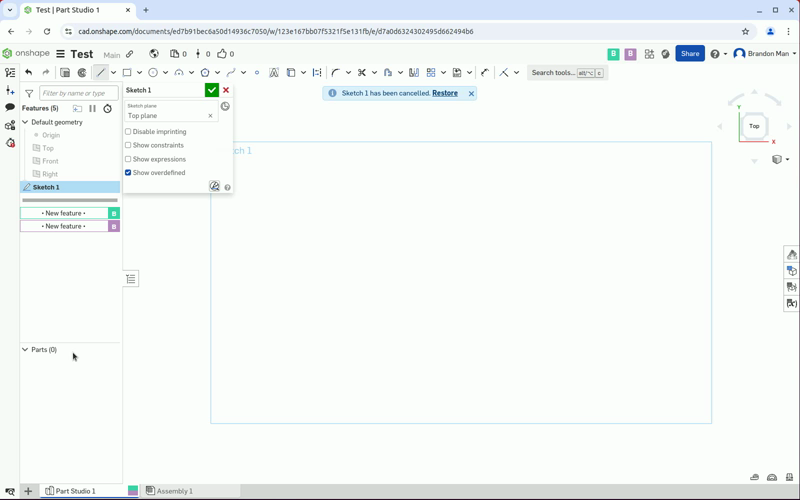
key_down(shift)
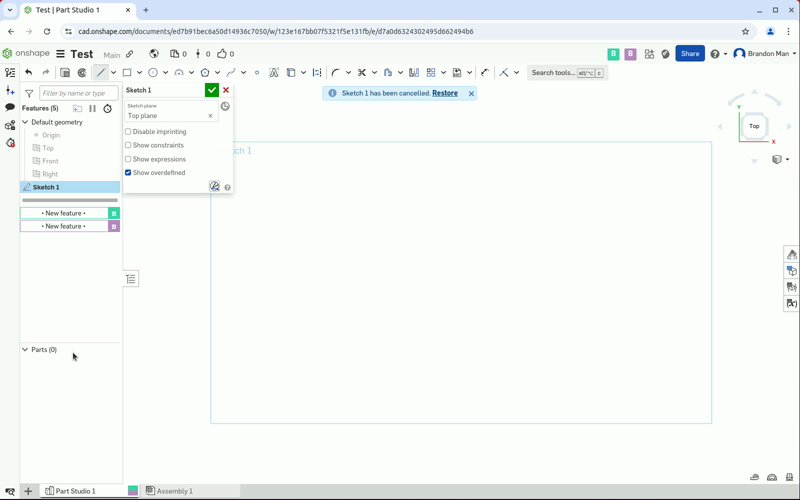
mouse_move(348, 303)
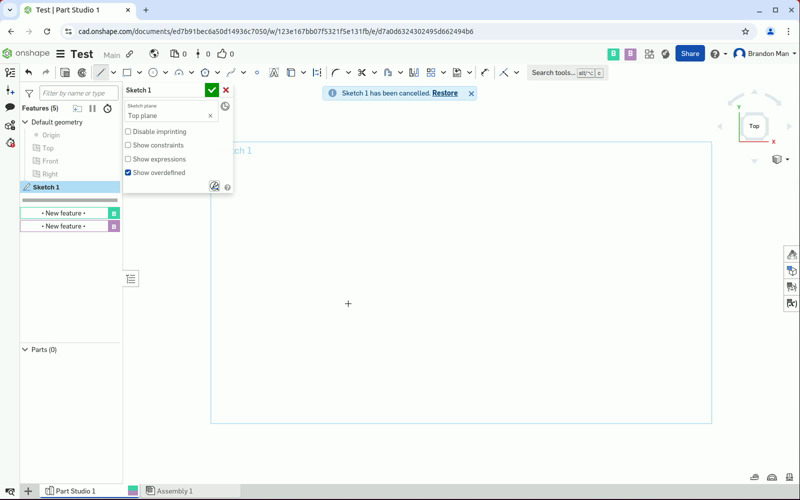
click(348, 303)
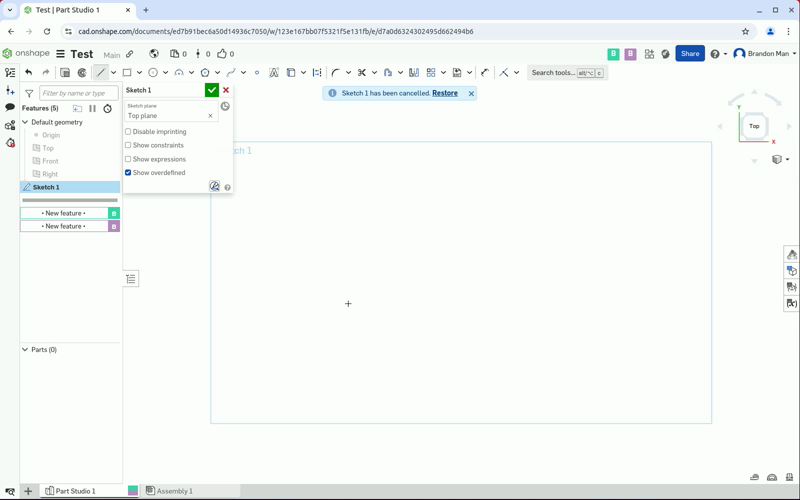
key_up(shift)
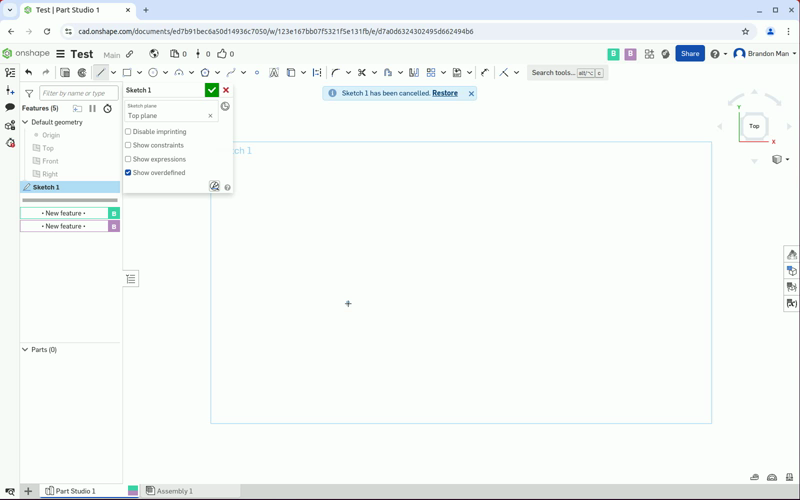
key_down(shift)
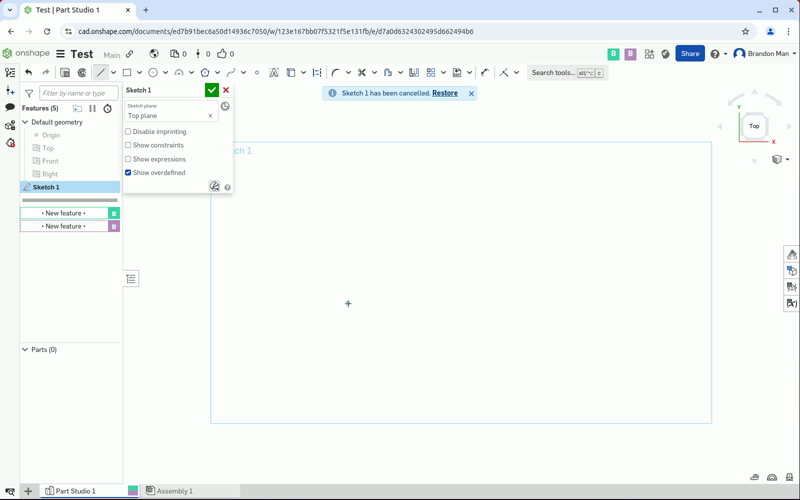
mouse_move(572, 303)
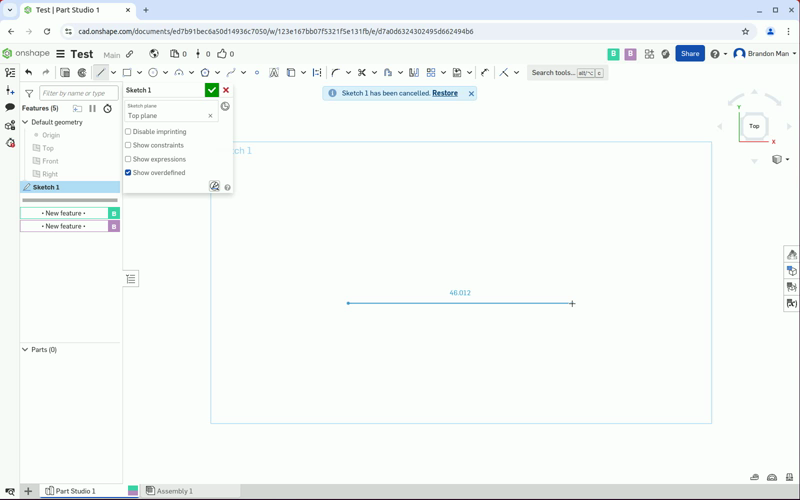
click(572, 303)
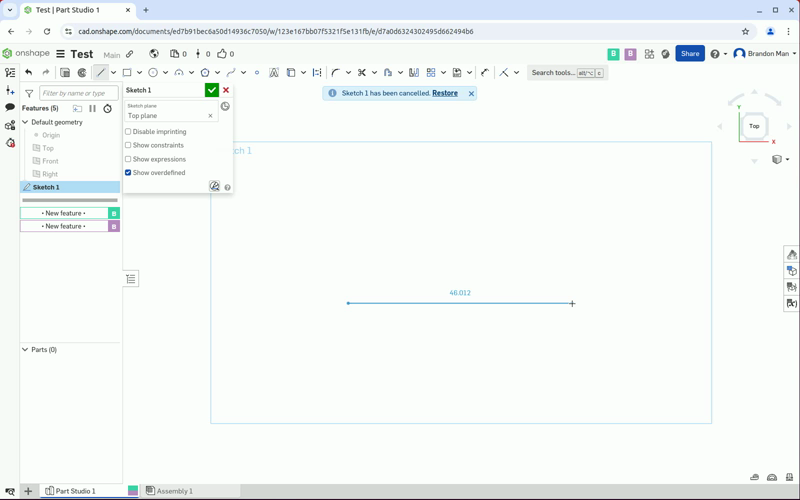
key_up(shift)
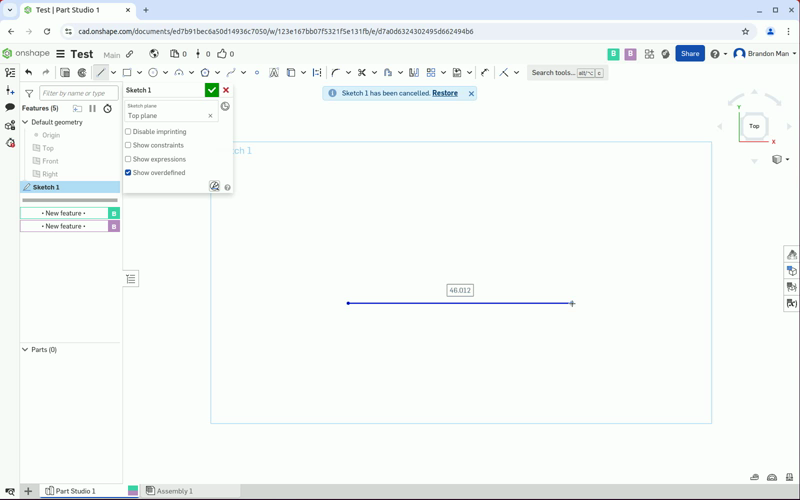
key_down(shift)
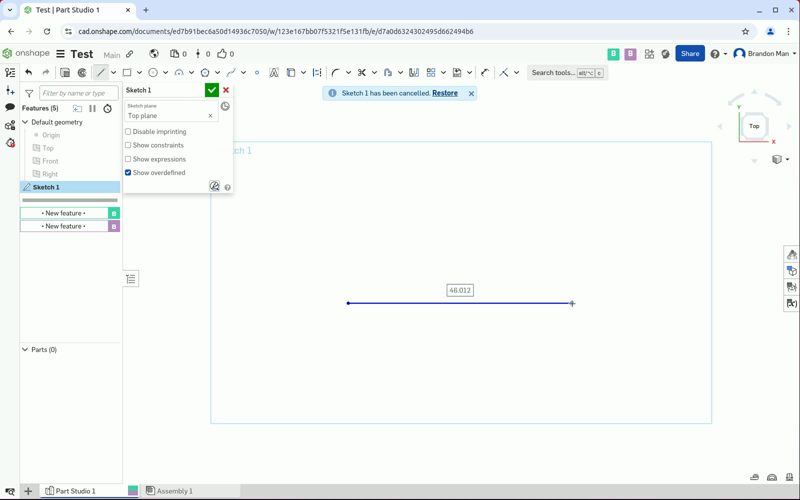
mouse_move(589, 303)
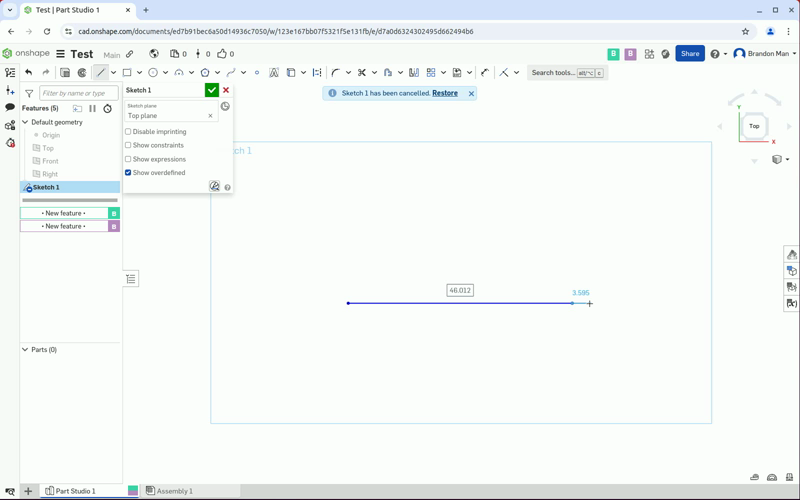
mouse_move(572, 262)
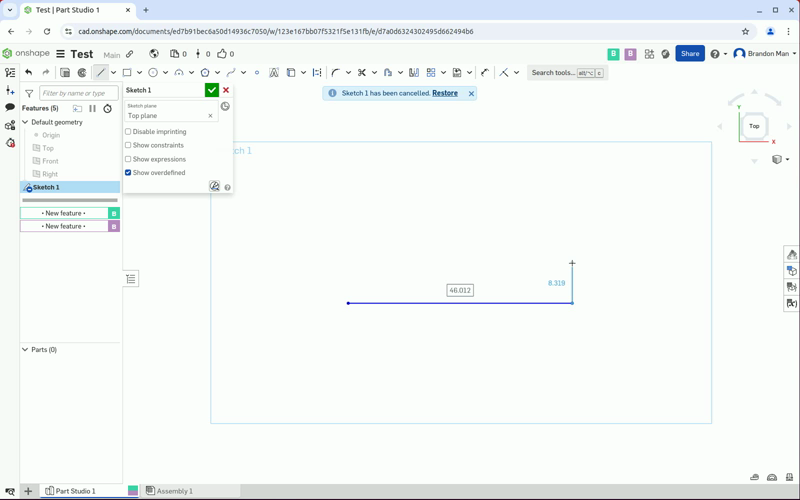
click(572, 262)
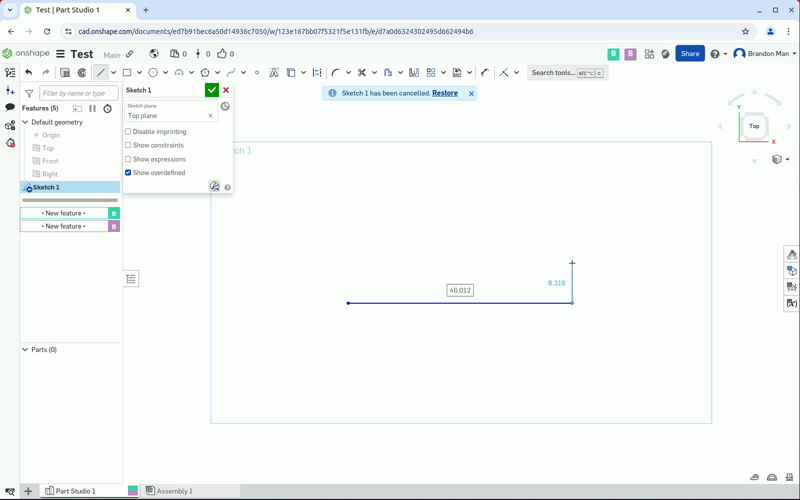
key_up(shift)
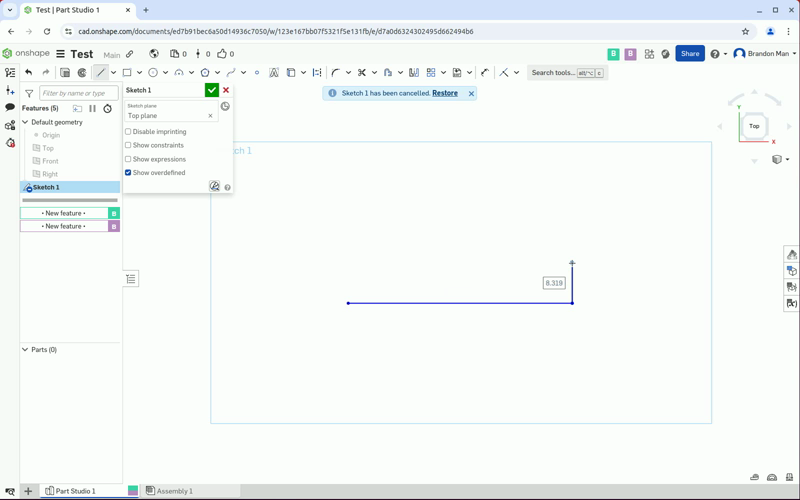
key_down(shift)
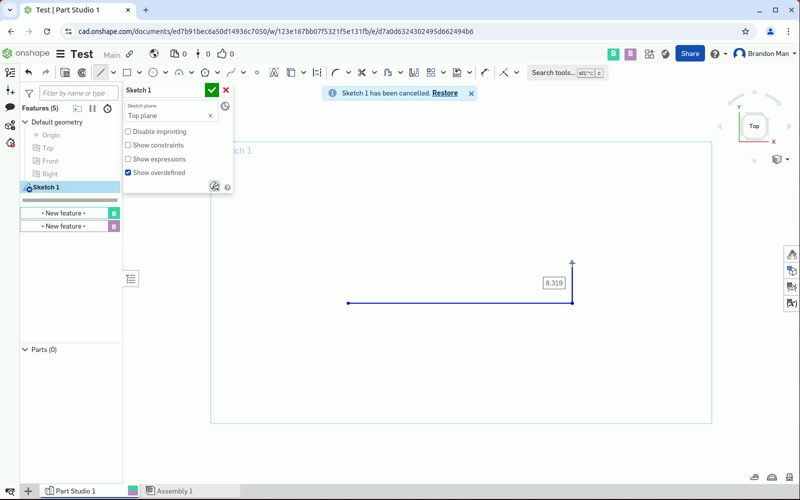
mouse_move(348, 262)
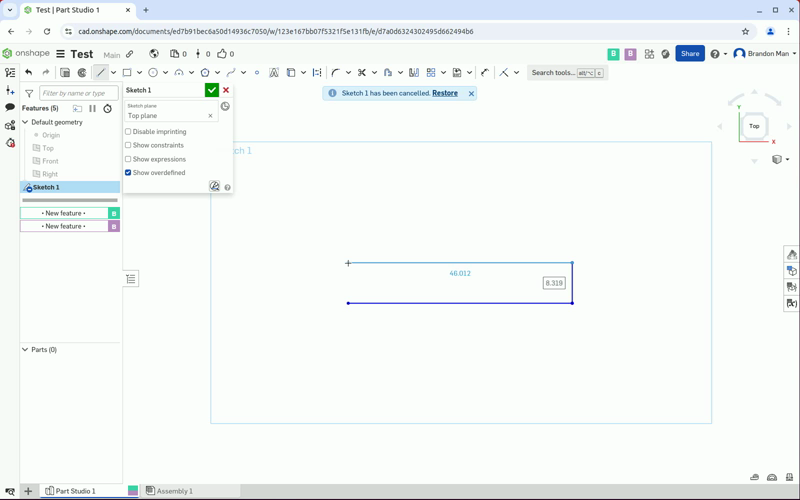
click(348, 262)
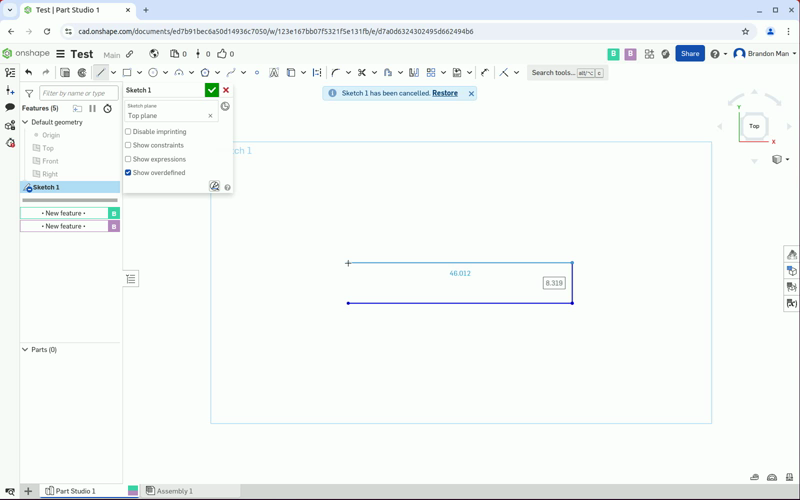
key_up(shift)
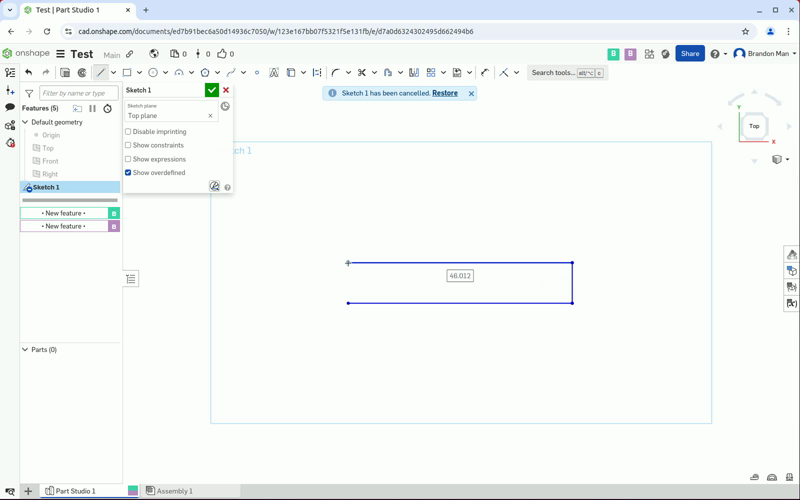
mouse_move(378, 262)
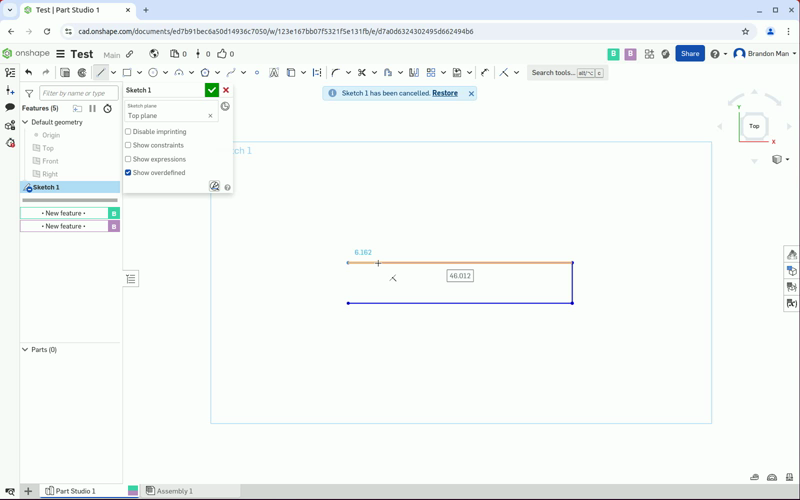
key_down(shift)
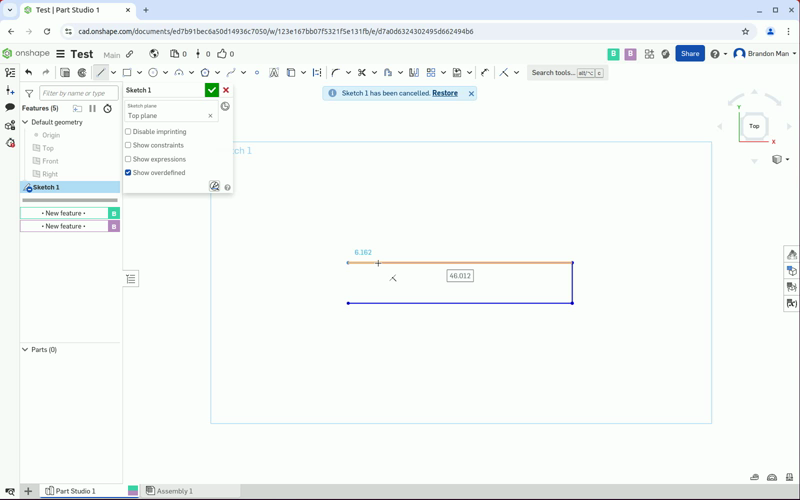
mouse_move(348, 303)
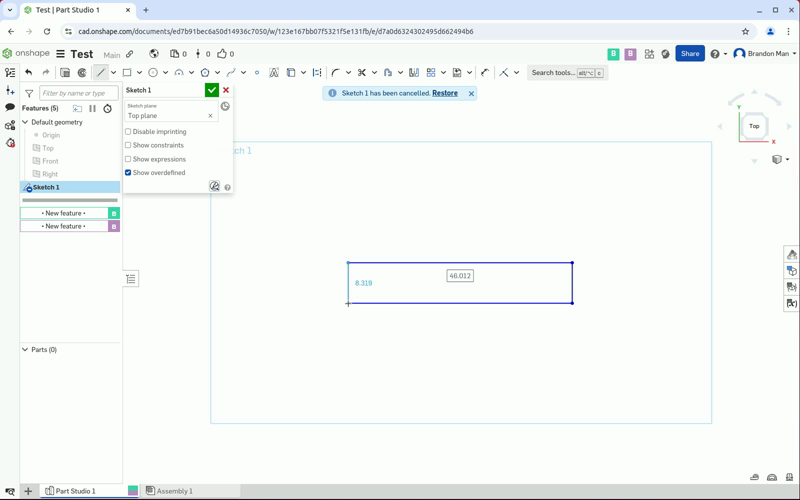
key_up(shift)
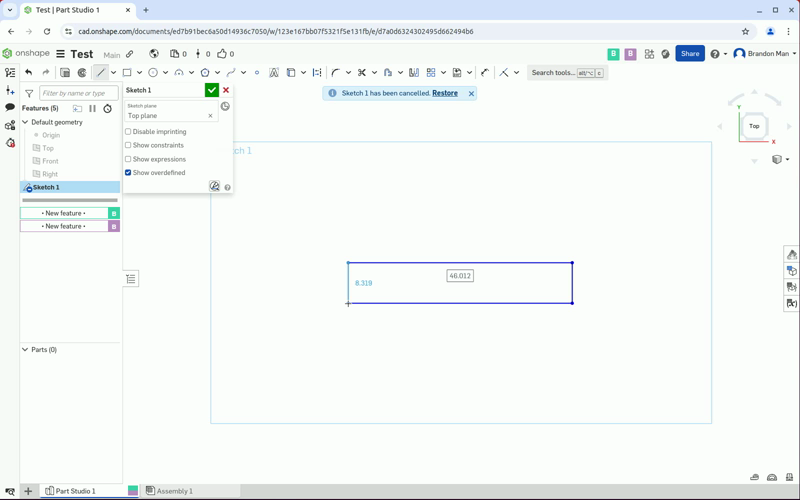
click(348, 303)
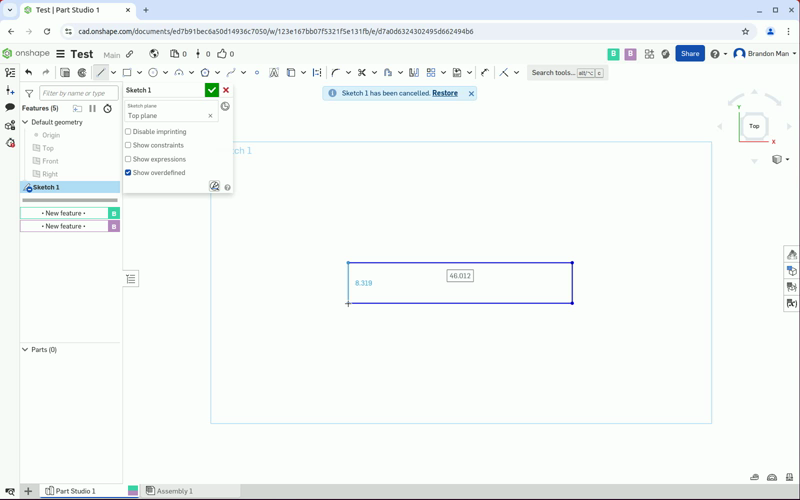
key(esc)
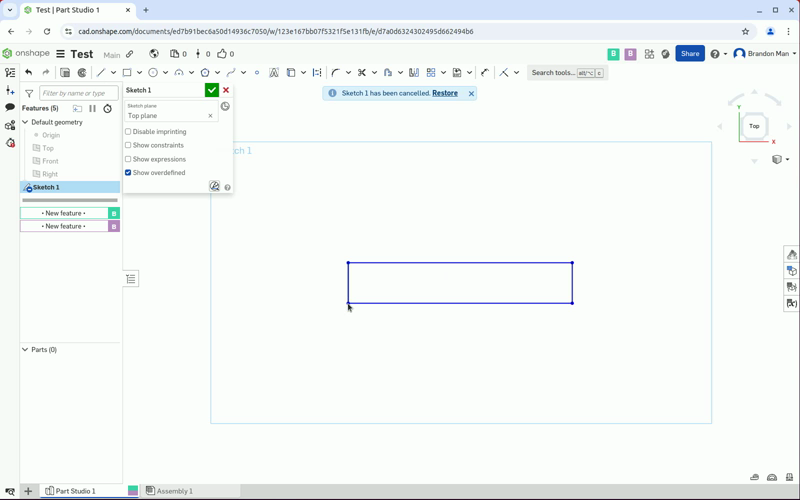
mouse_move(499, 280)
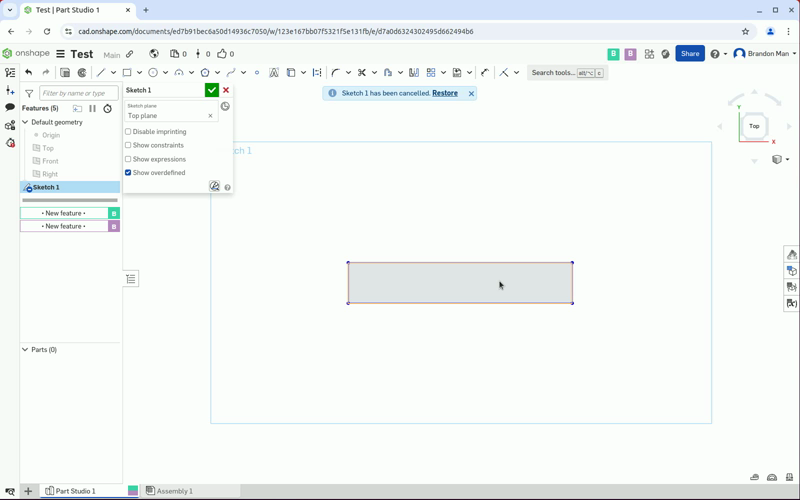
click(499, 280)
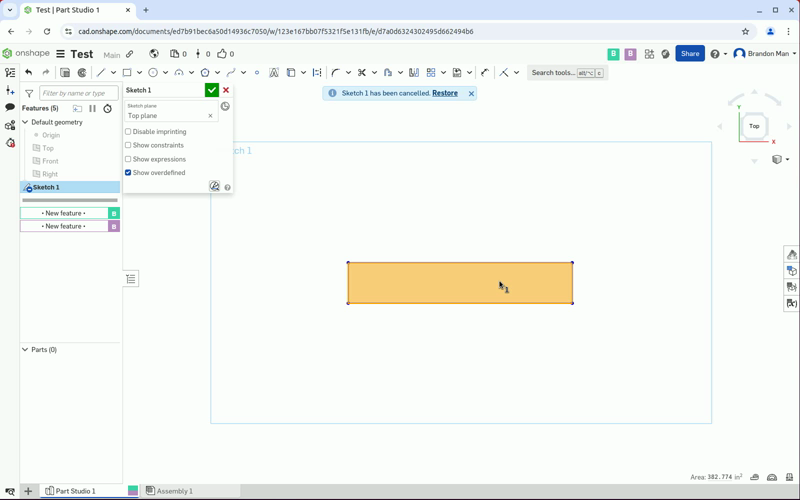
mouse_move(73, 352)
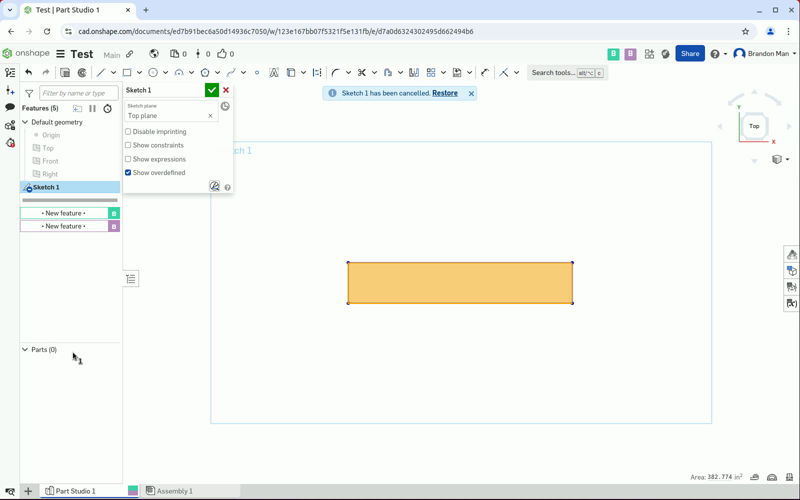
key(shift+y)
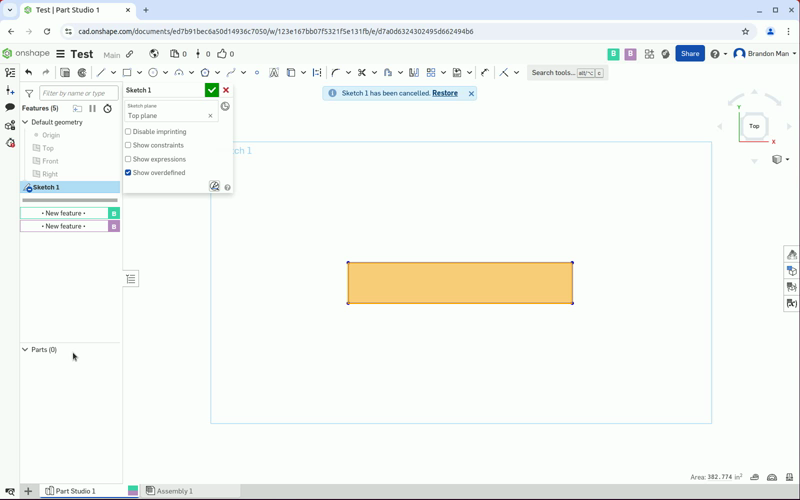
key(shift+e)
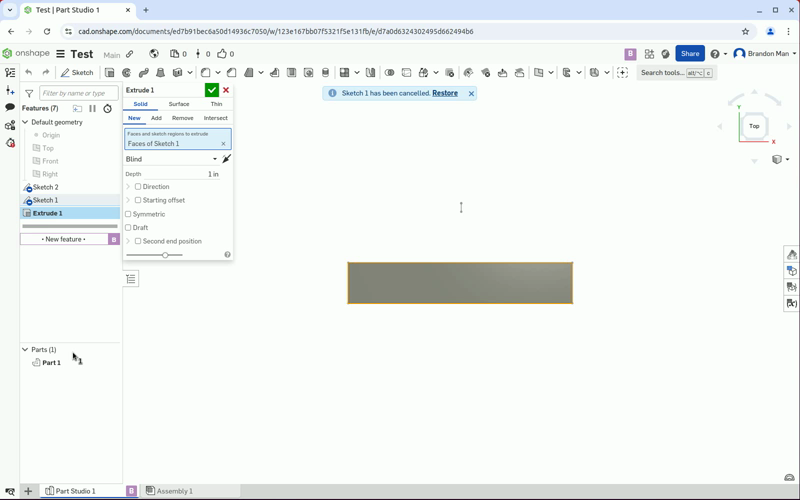
mouse_move(143, 106)
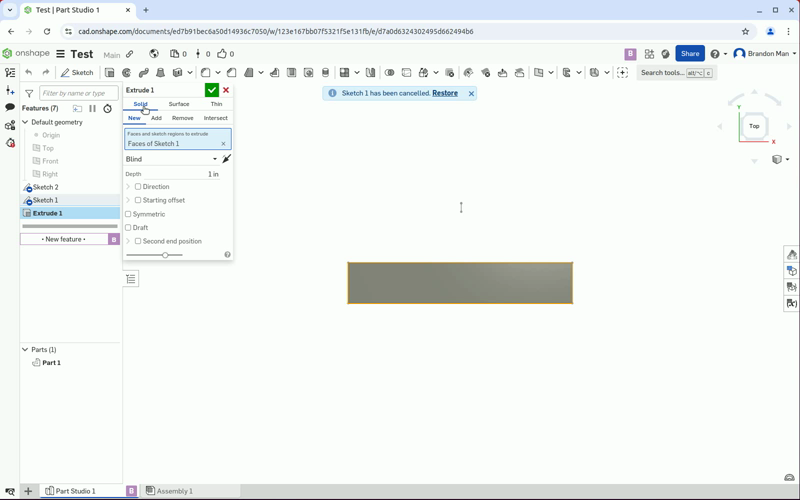
click(143, 106)
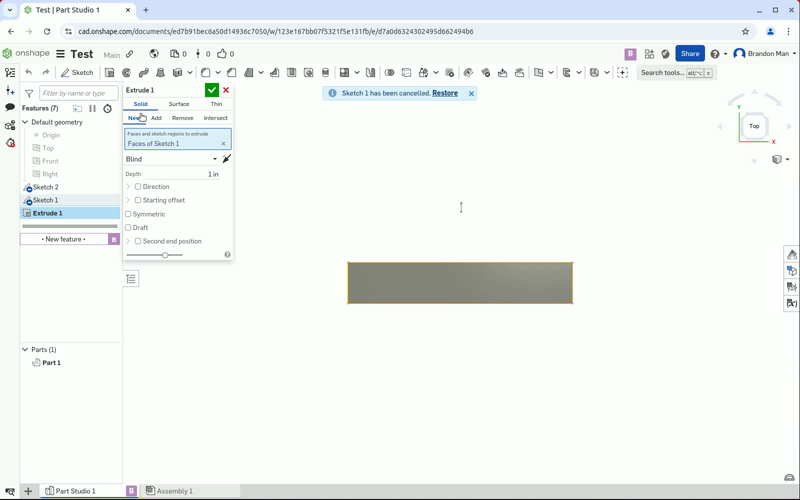
mouse_move(137, 120)
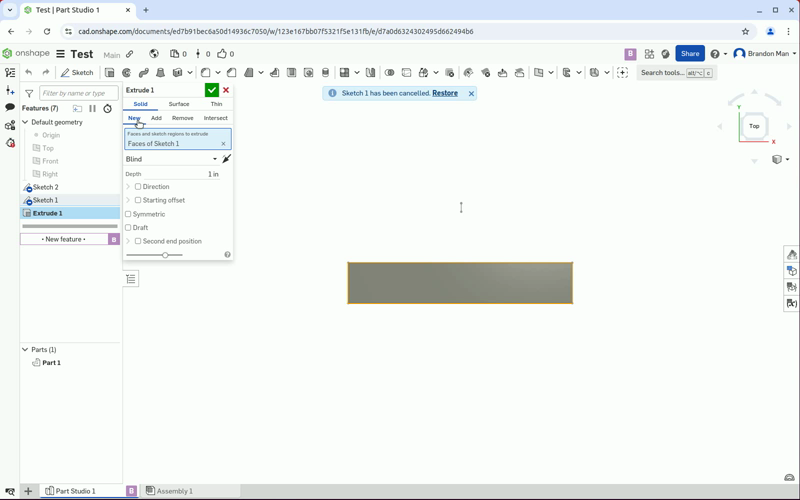
click(137, 120)
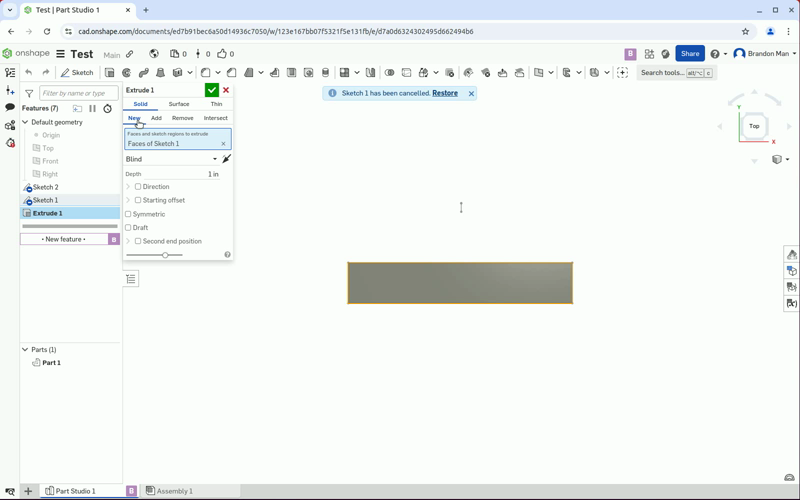
key(tab, 4)
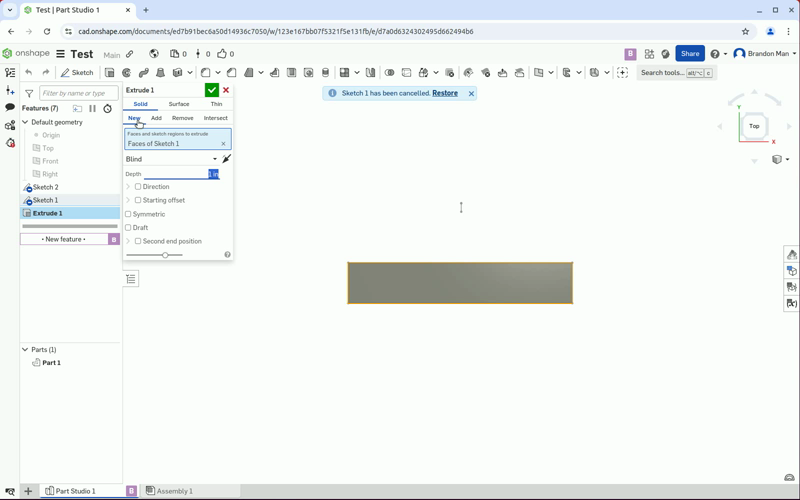
text(20.942)
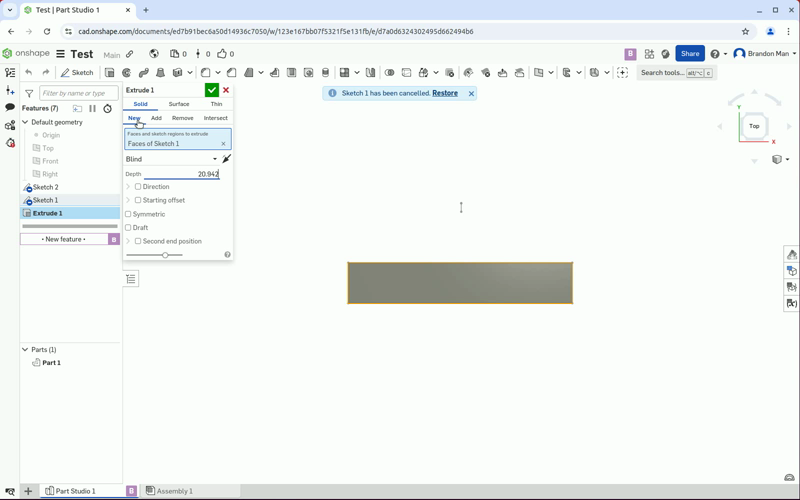
key(enter)
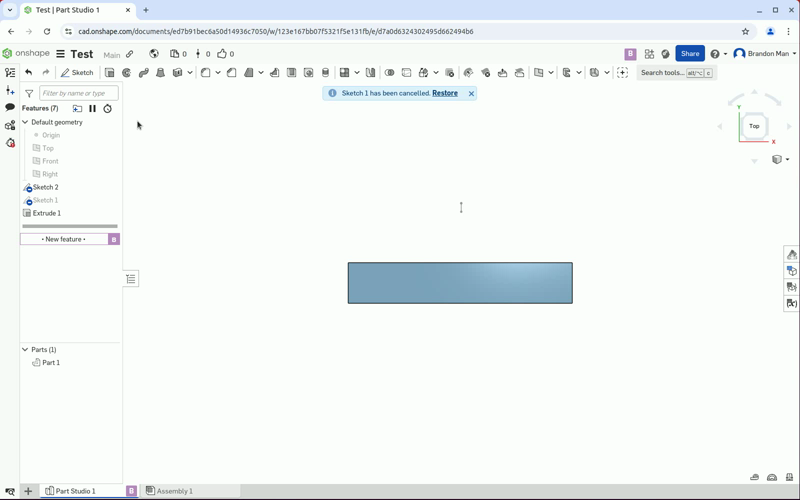
key(shift+h)
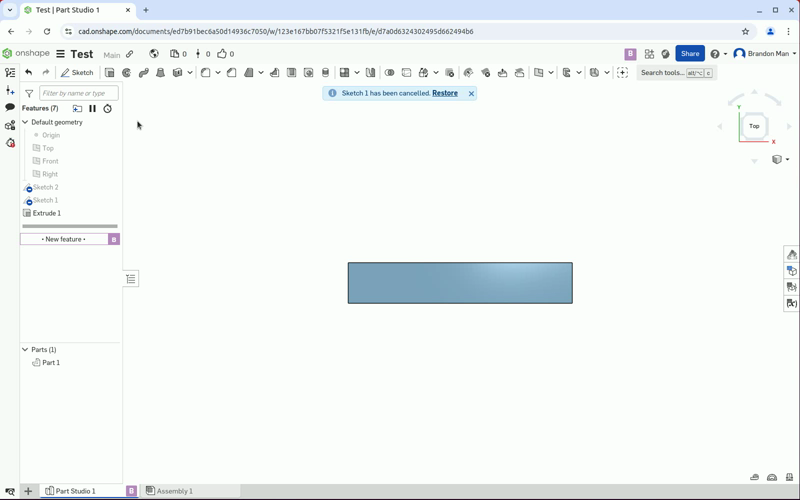
key(shift+h)
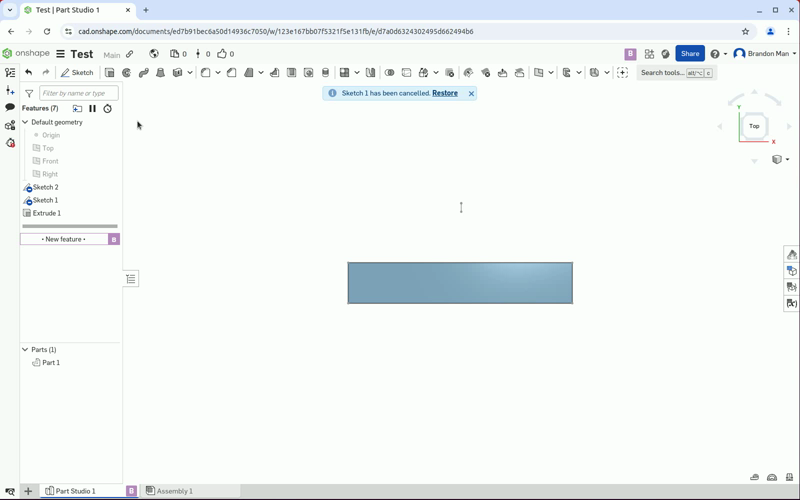
mouse_move(73, 189)
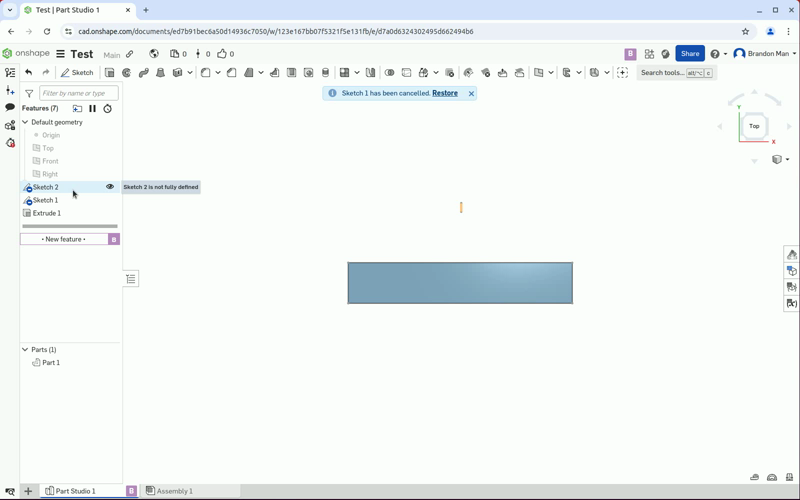
click(73, 189)
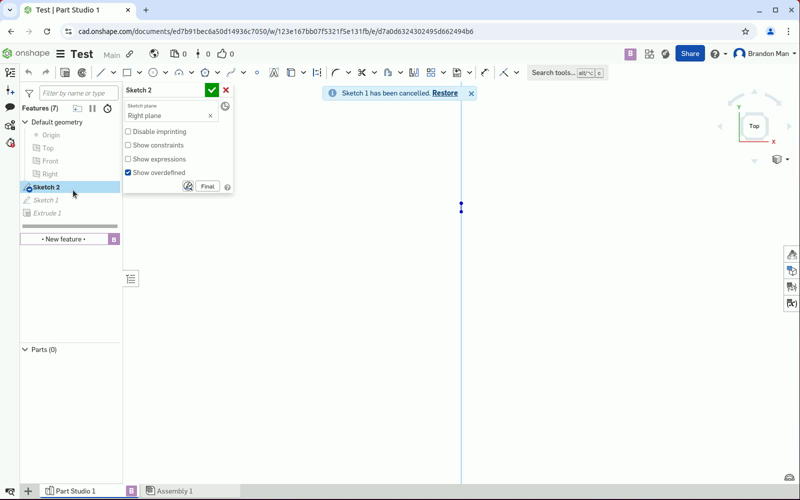
mouse_move(229, 92)
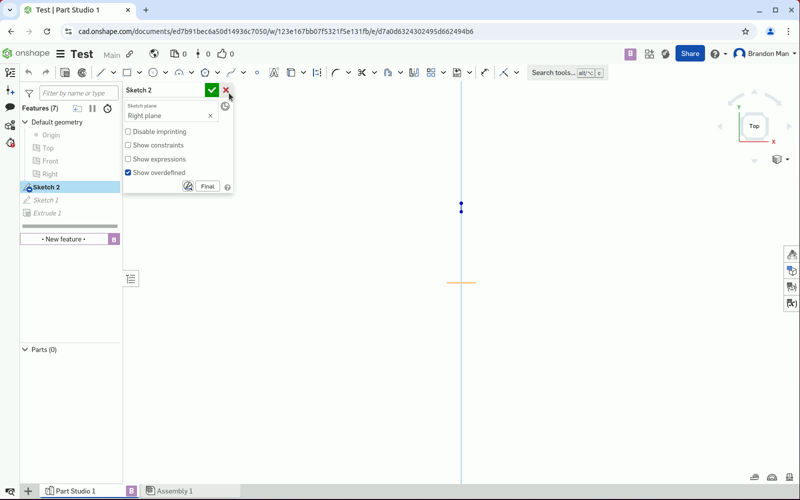
click(229, 92)
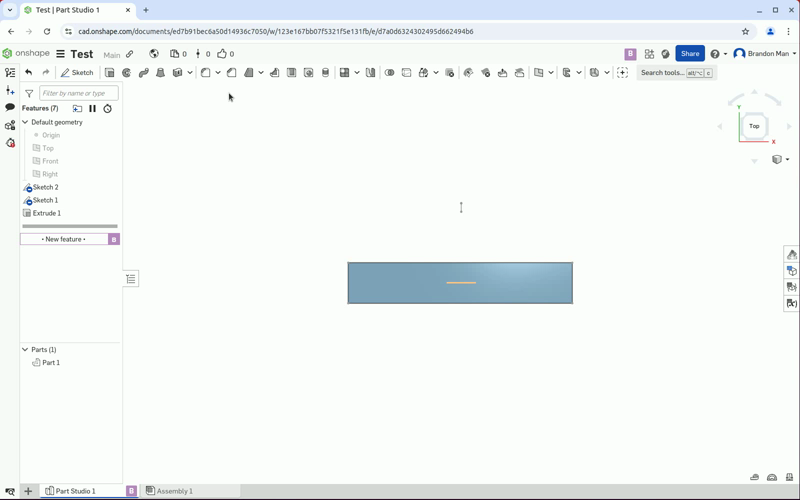
mouse_move(541, 75)
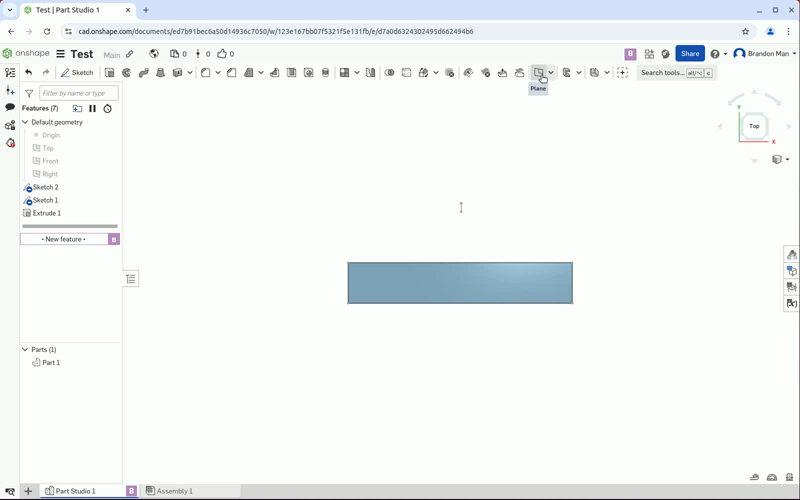
click(541, 75)
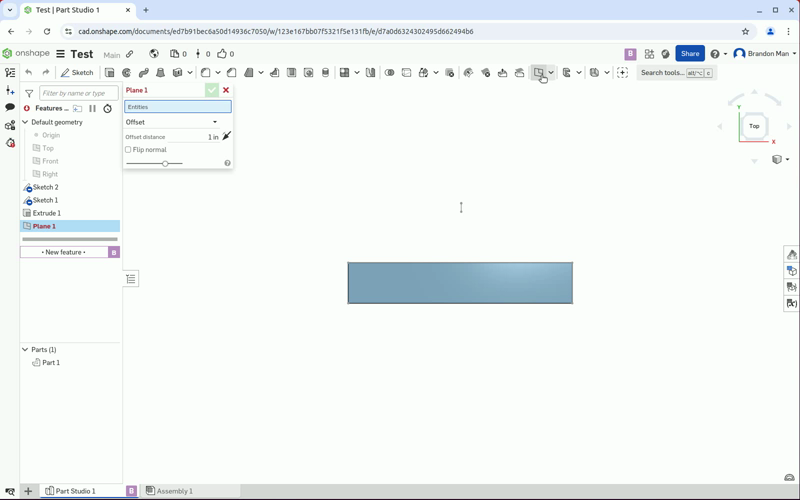
mouse_move(73, 150)
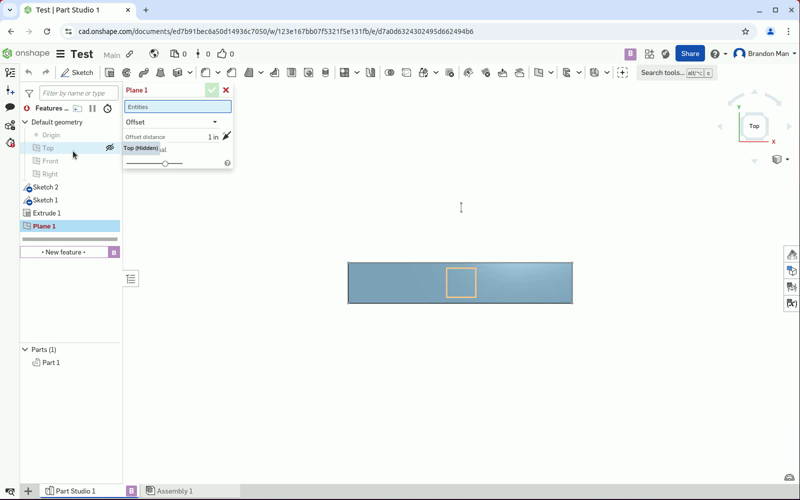
click(73, 150)
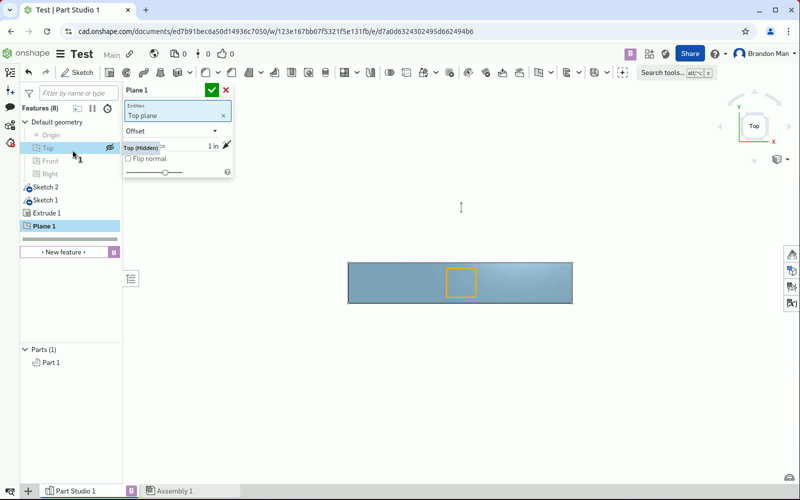
key(tab, 2)
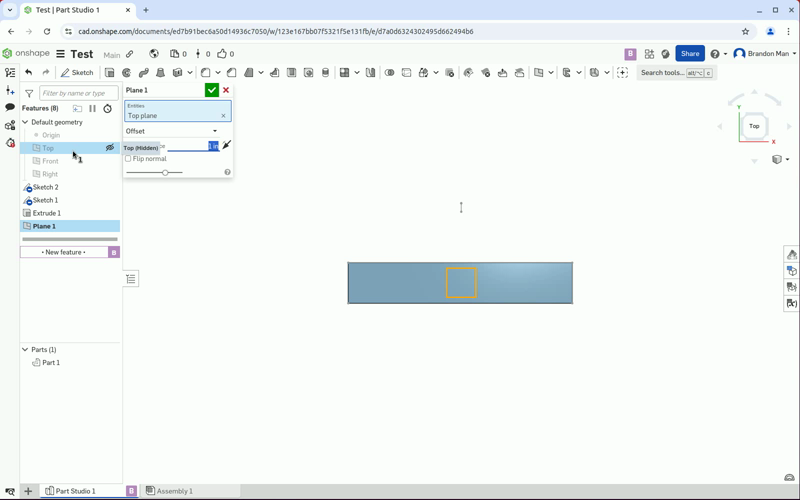
text(20.951)
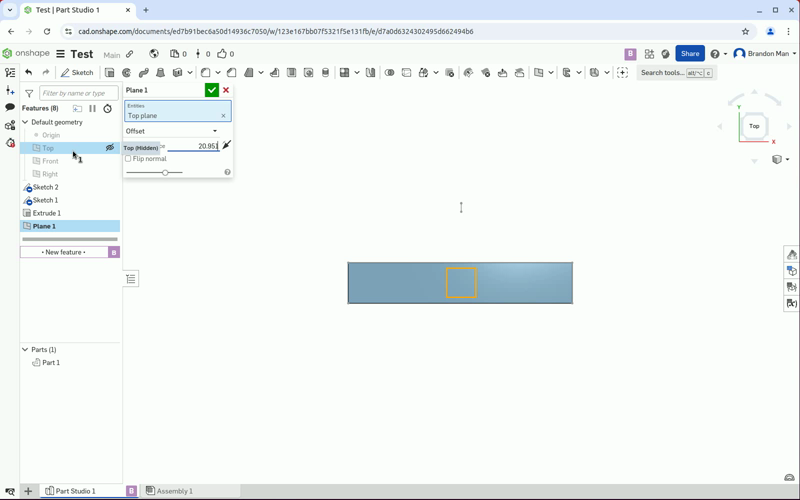
key(enter, 2)
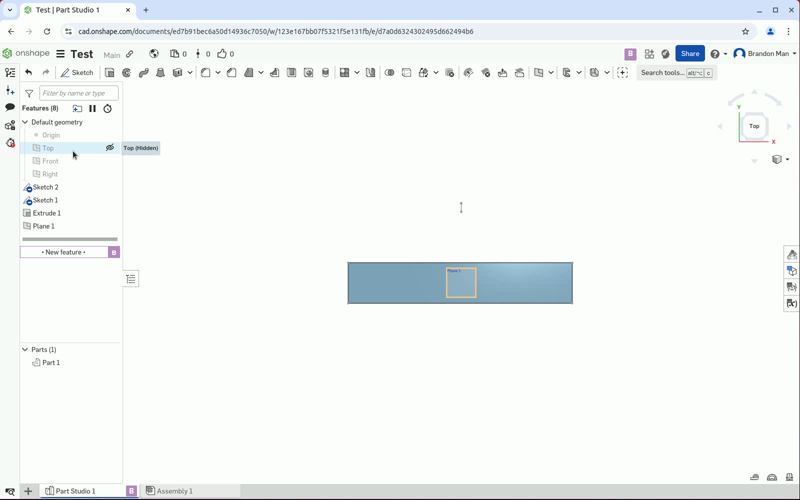
key(shift+s)
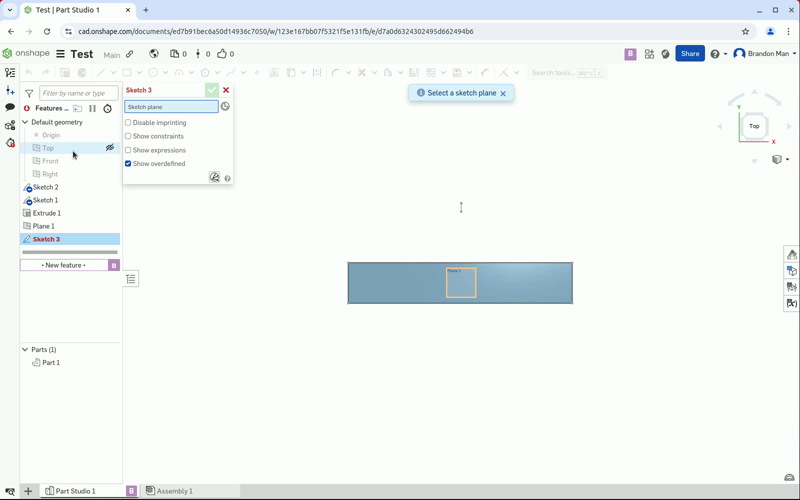
mouse_move(73, 228)
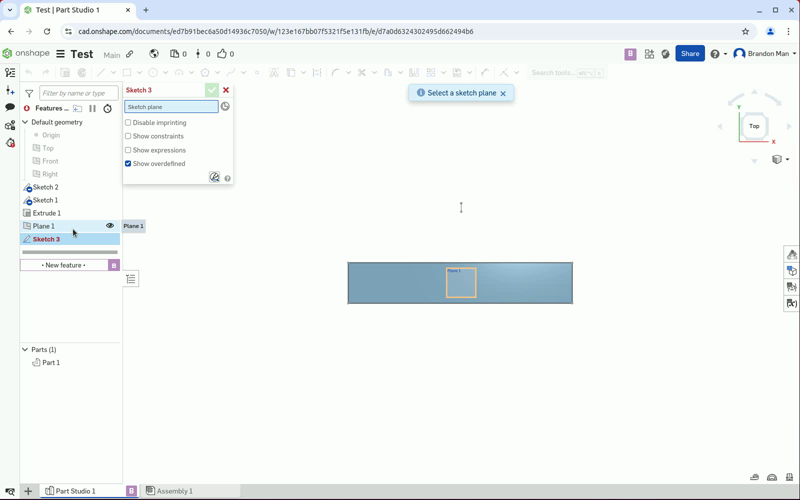
click(73, 228)
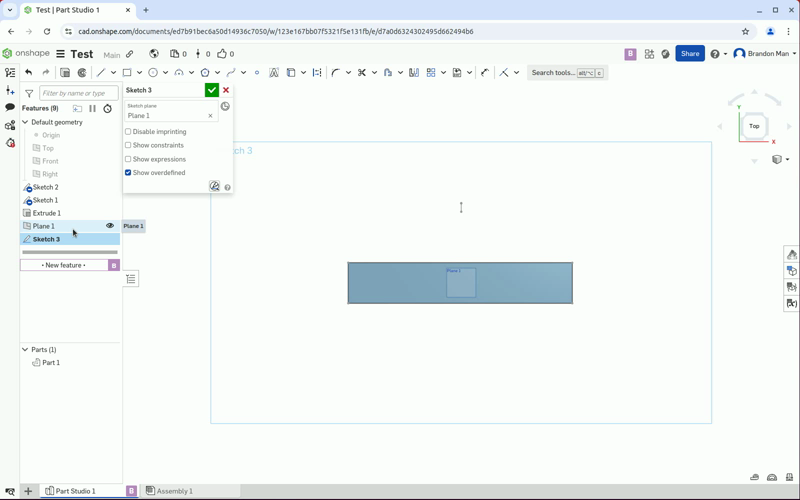
mouse_move(73, 352)
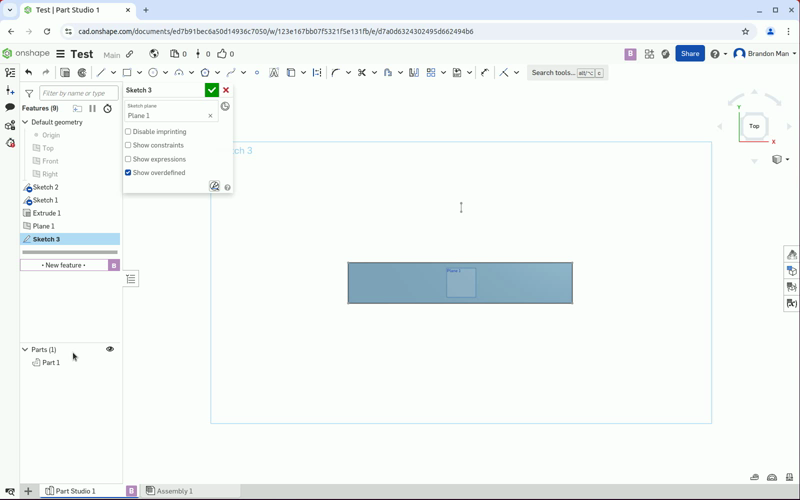
key(y)
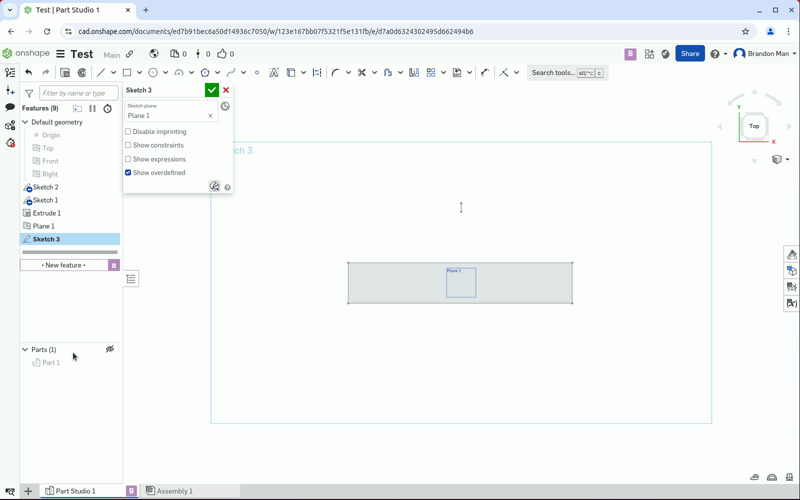
key(c)
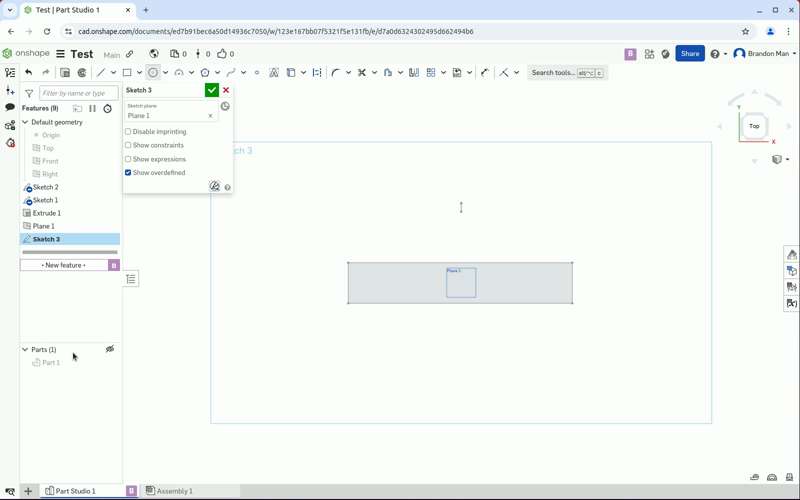
key_down(shift)
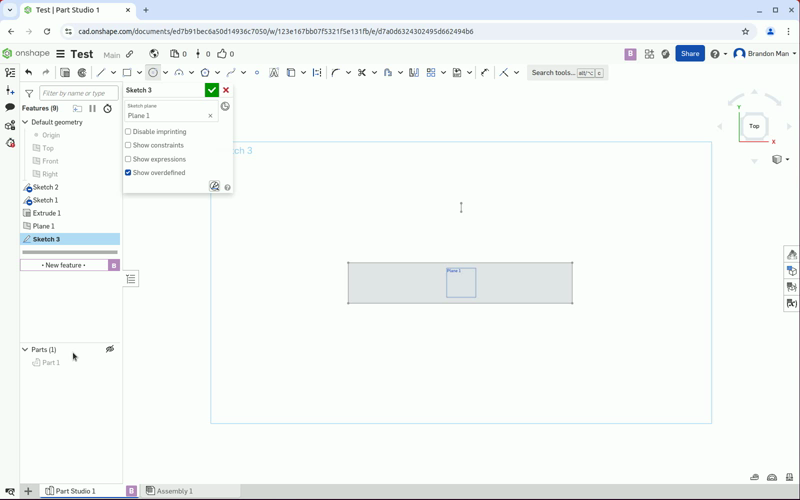
mouse_move(375, 282)
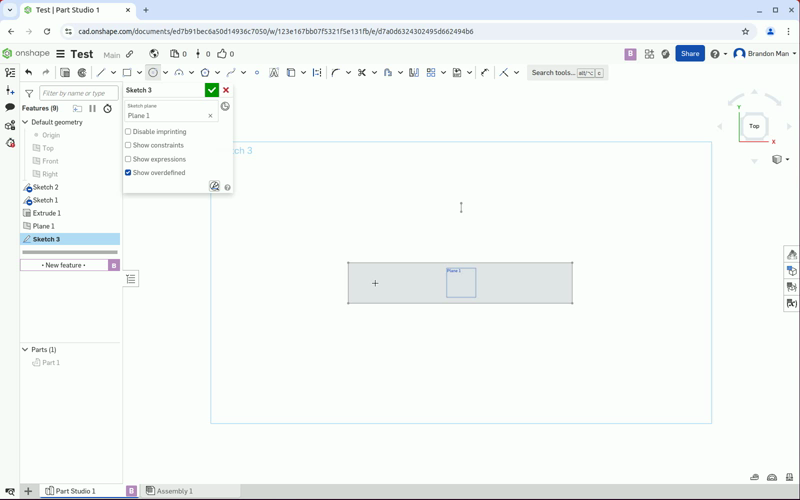
click(375, 282)
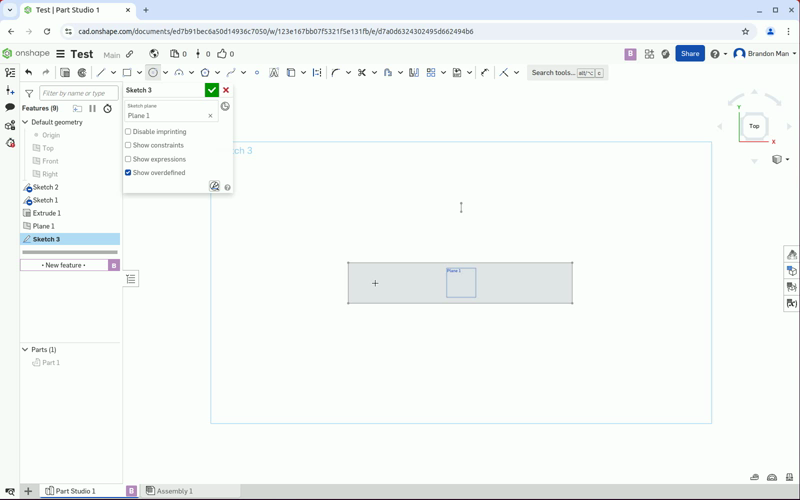
key_up(shift)
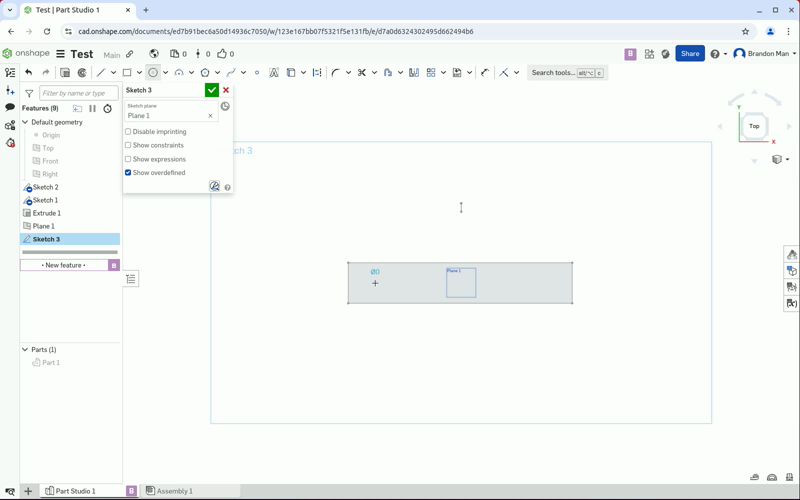
mouse_move(388, 282)
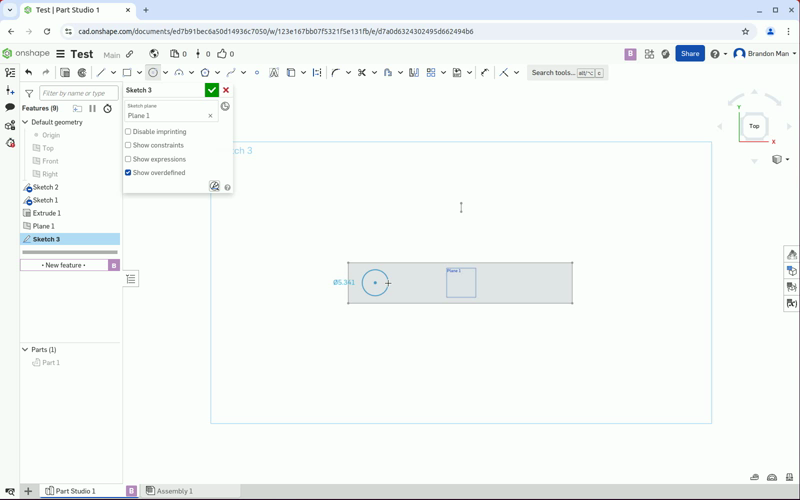
click(388, 282)
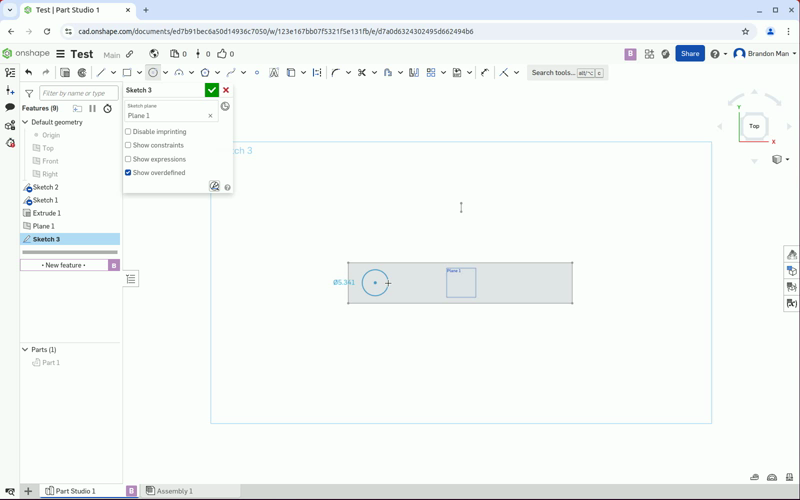
key(esc)
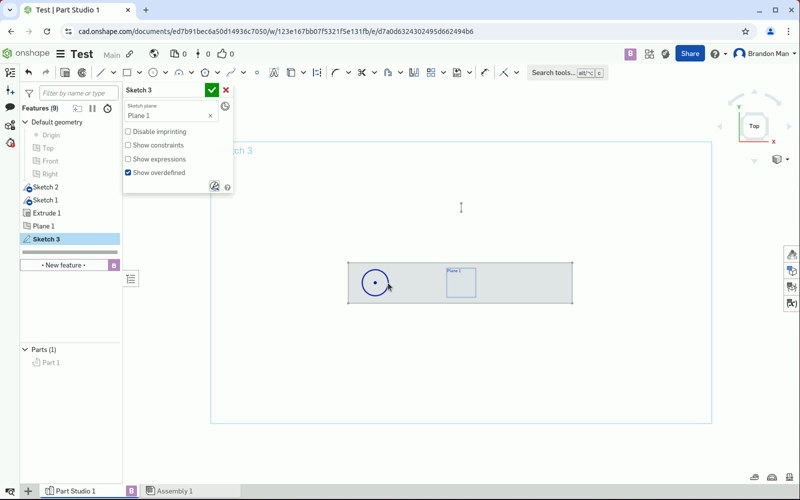
mouse_move(378, 293)
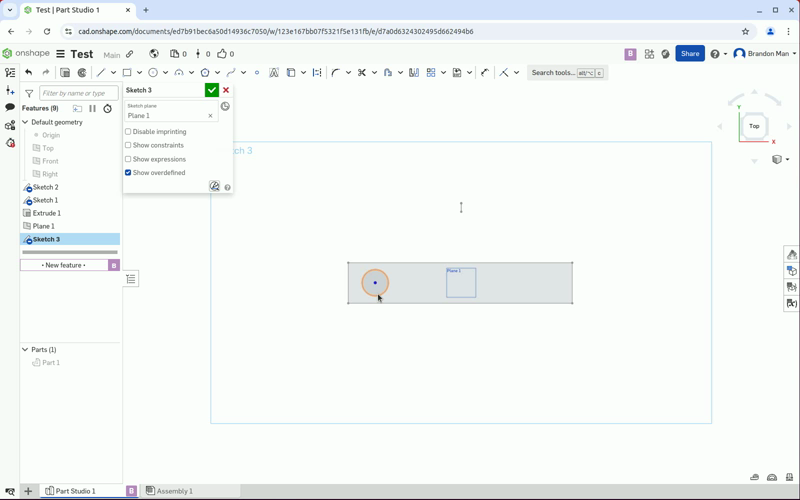
scroll(6)
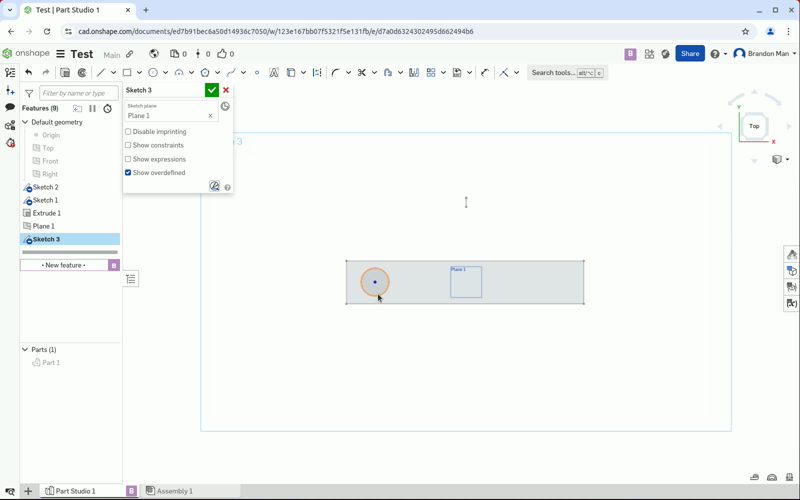
scroll(6)
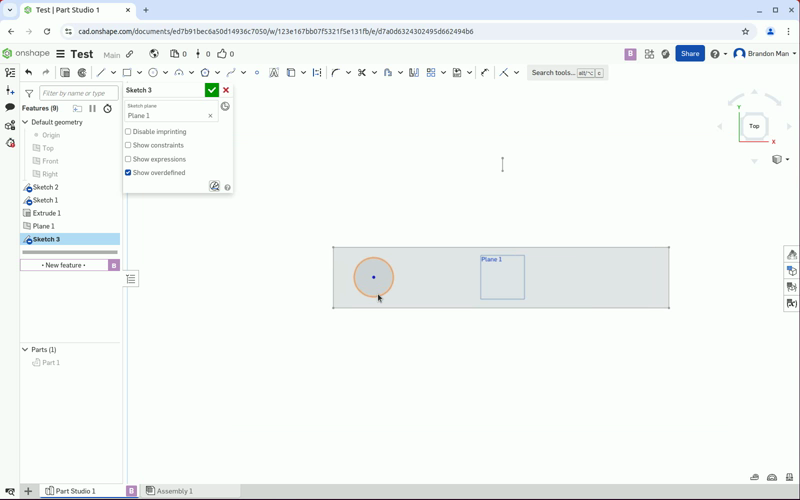
scroll(6)
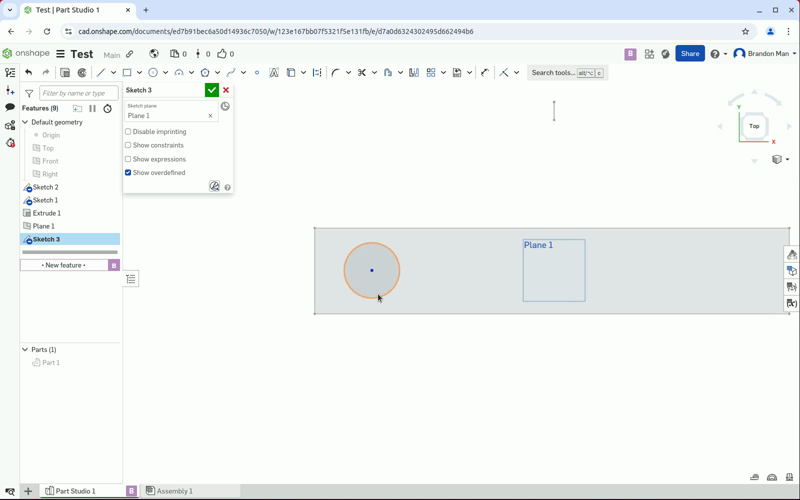
scroll(6)
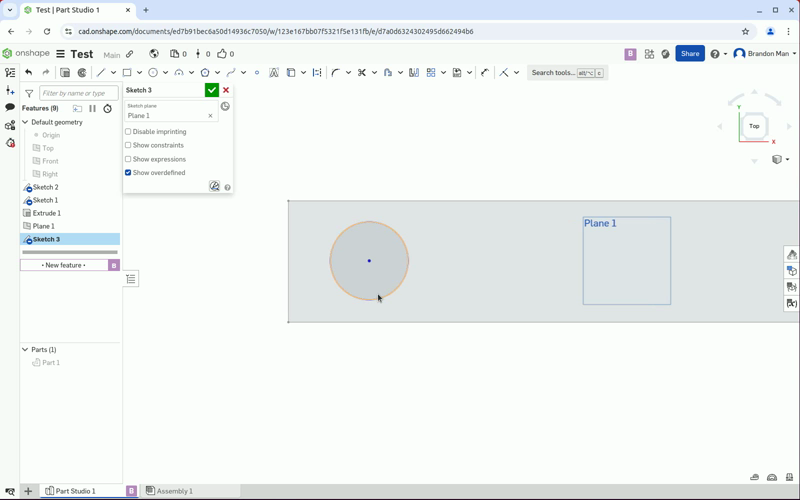
scroll(6)
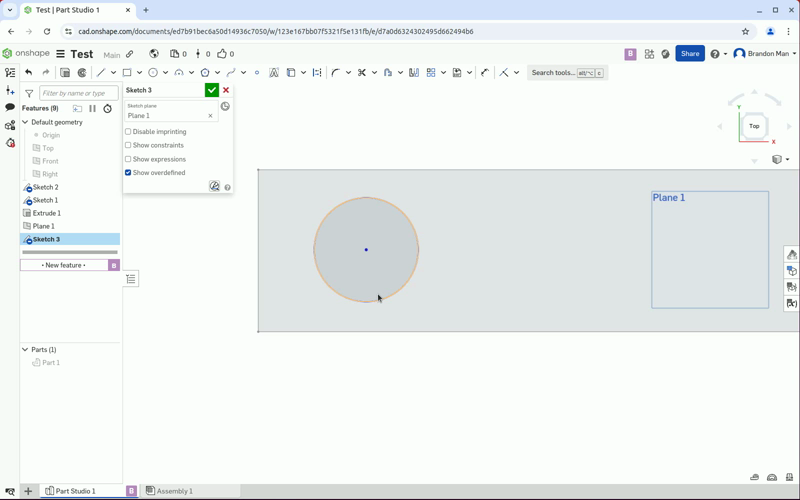
scroll(6)
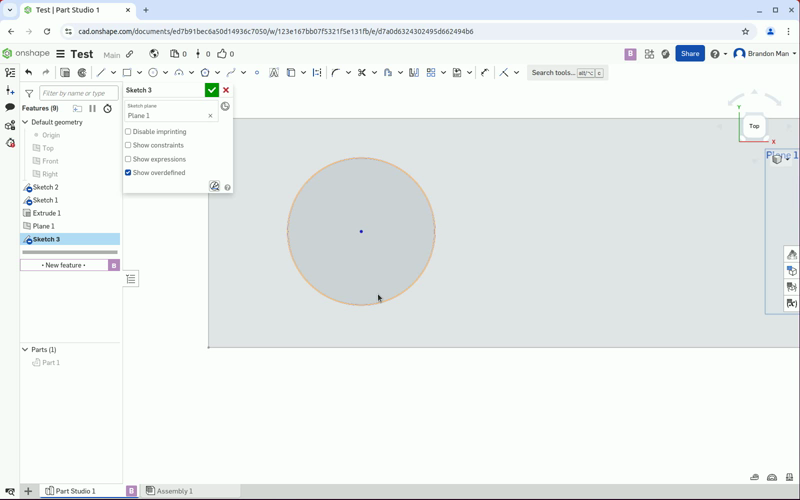
scroll(6)
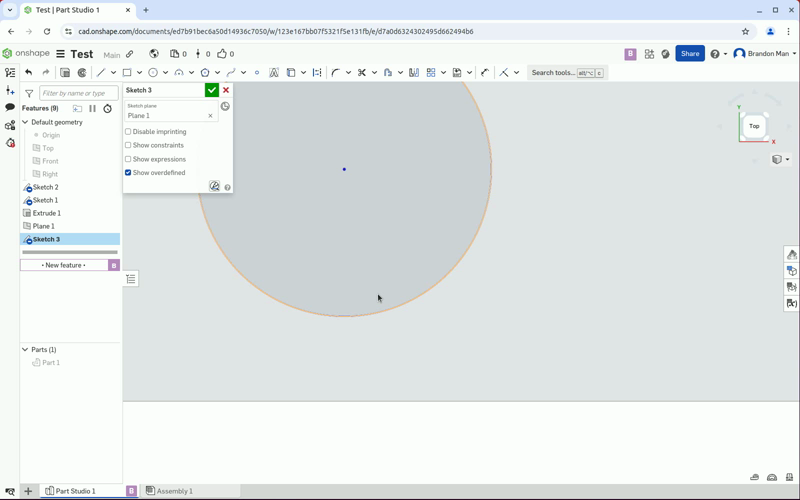
click(378, 293)
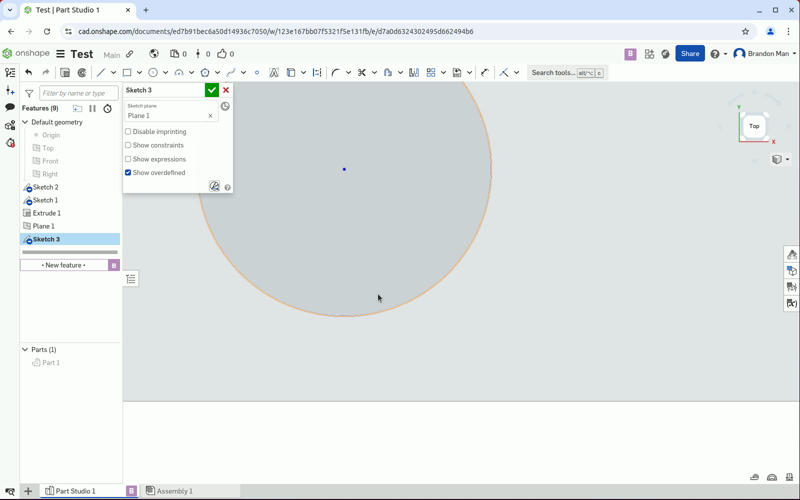
scroll(-6)
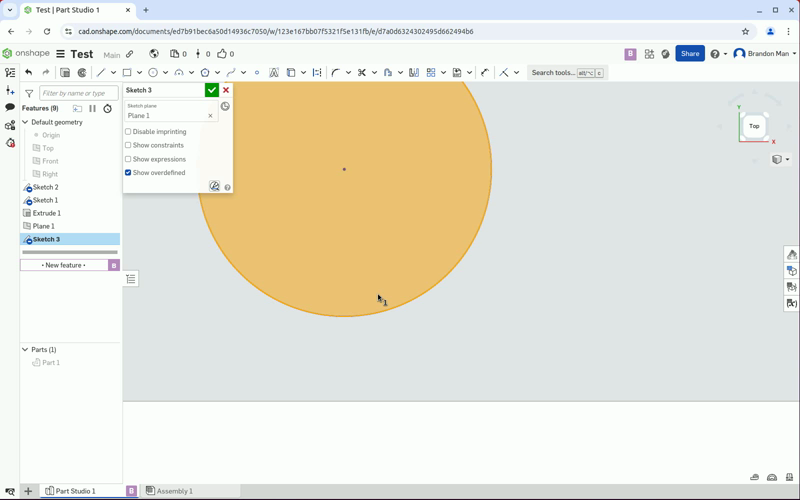
scroll(-6)
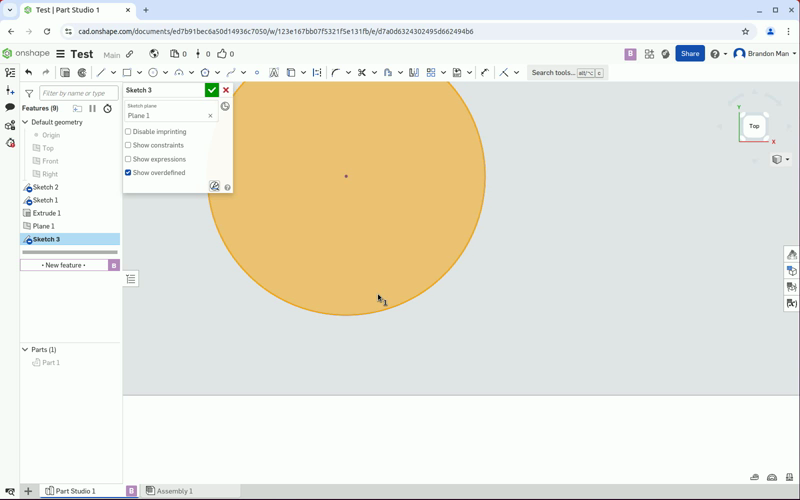
scroll(-6)
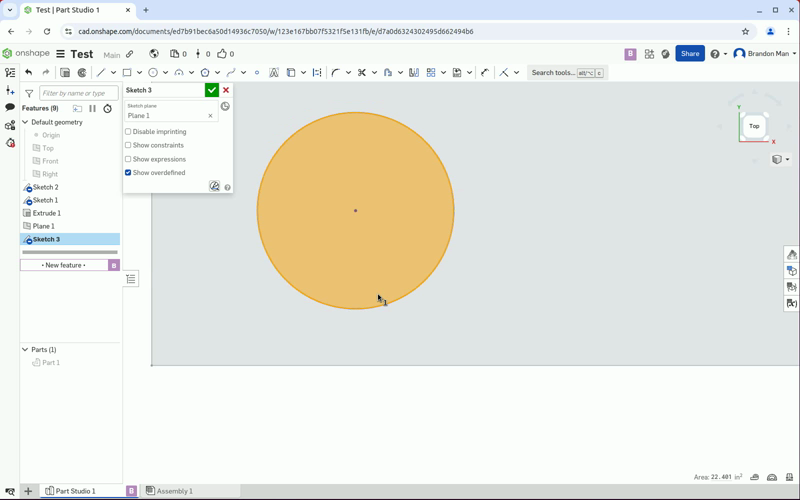
scroll(-6)
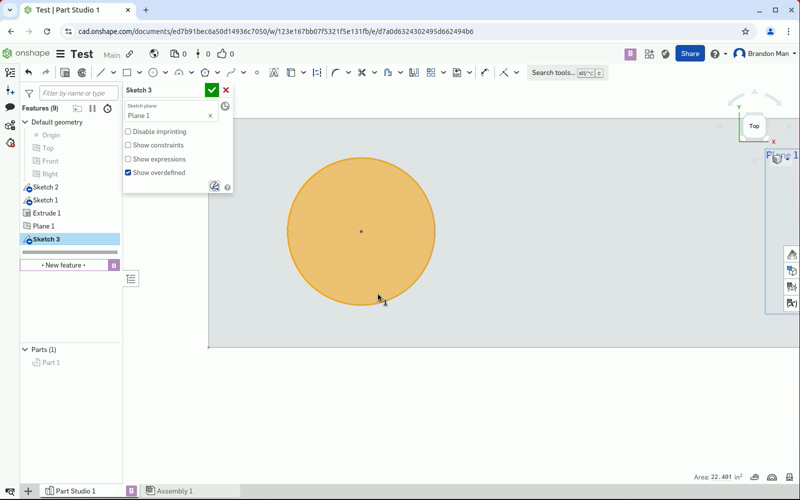
scroll(-6)
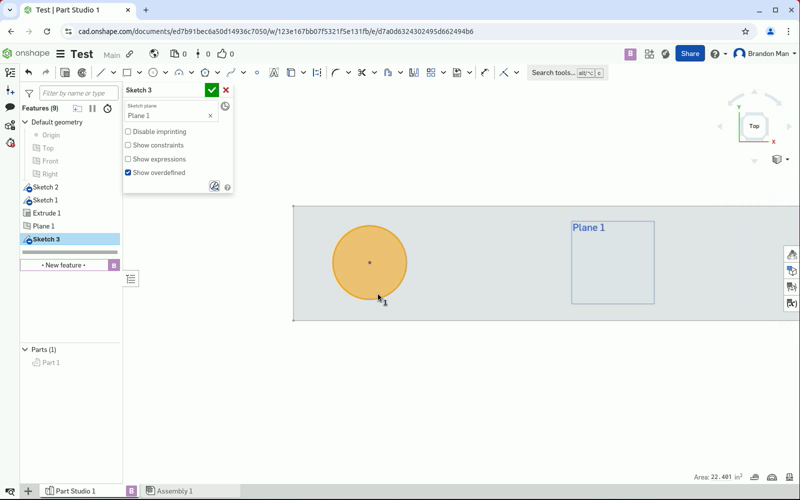
scroll(-6)
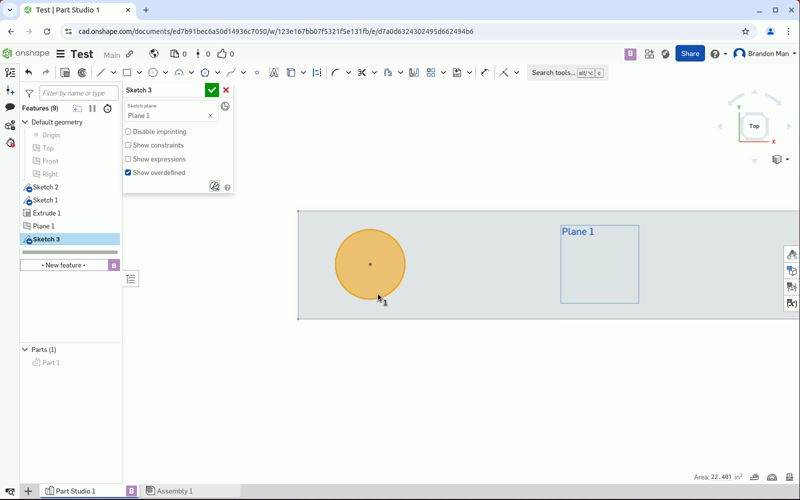
scroll(-6)
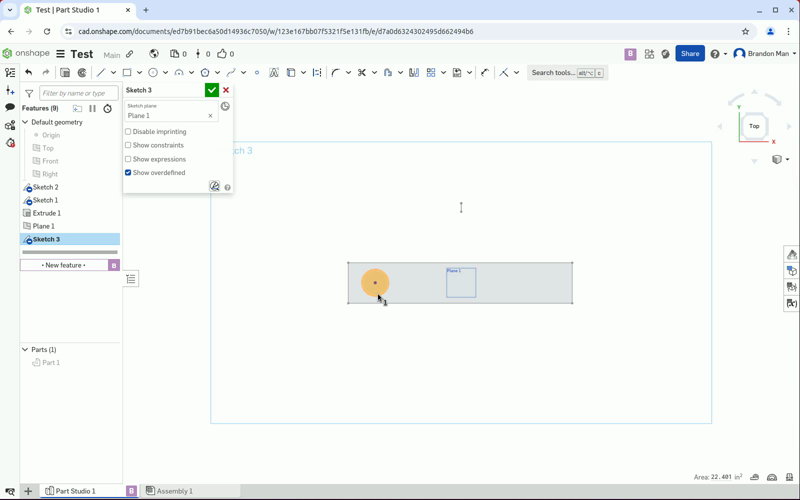
mouse_move(73, 352)
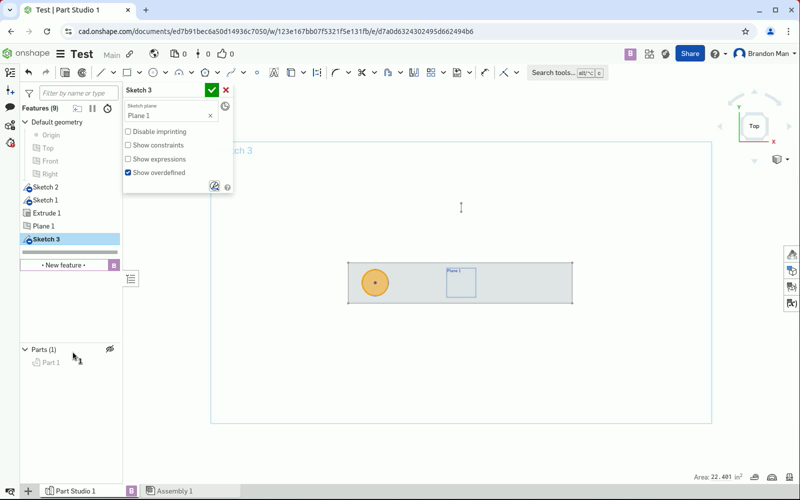
key(shift+y)
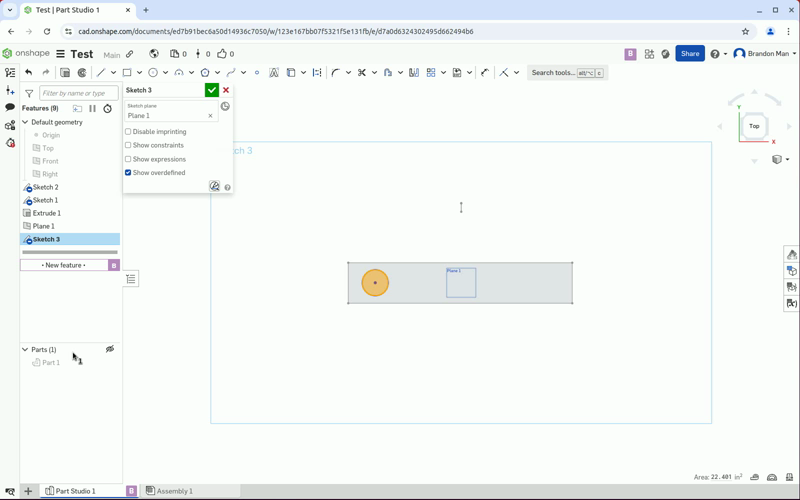
key(shift+e)
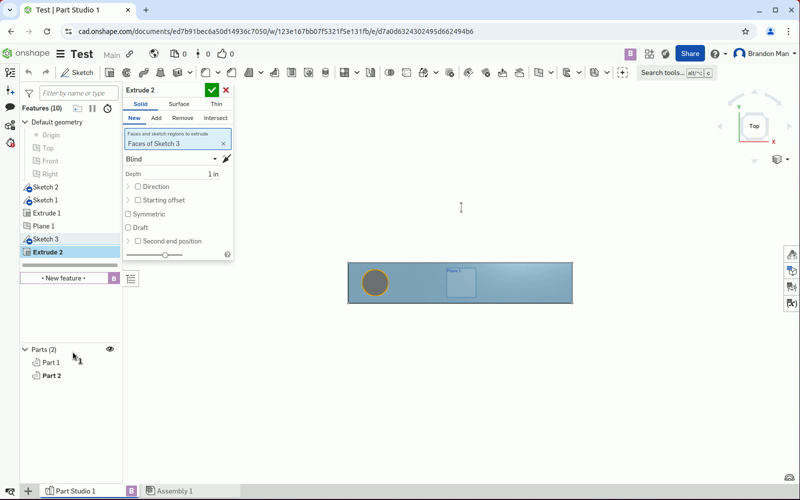
mouse_move(143, 106)
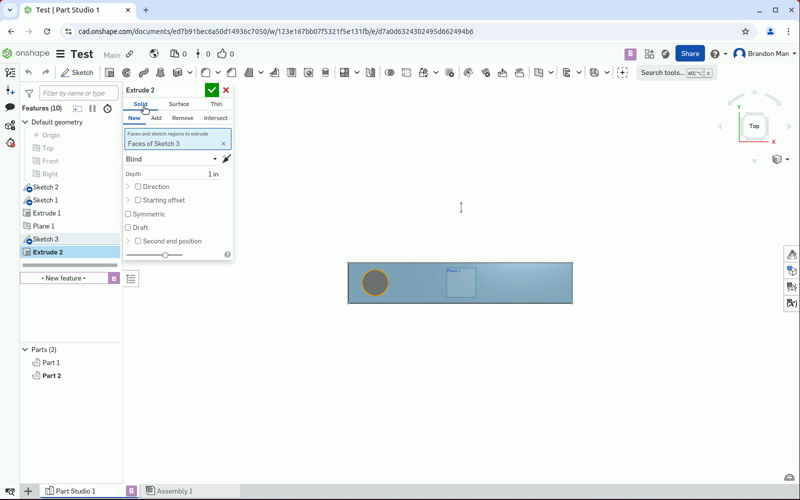
click(143, 106)
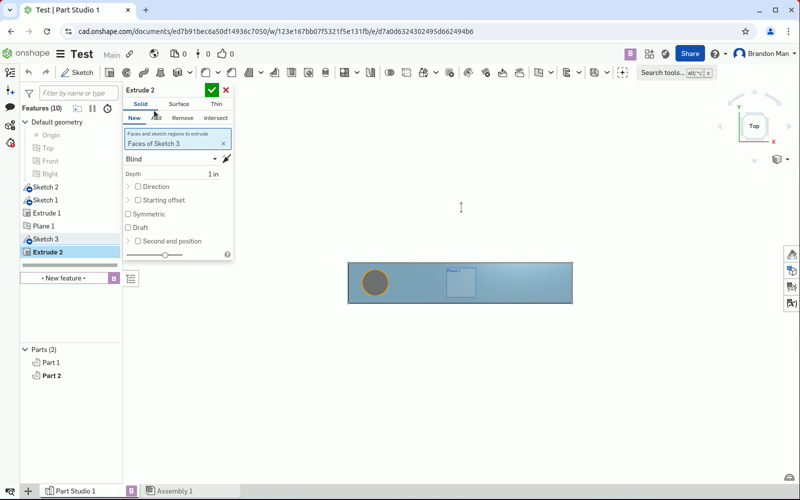
mouse_move(186, 120)
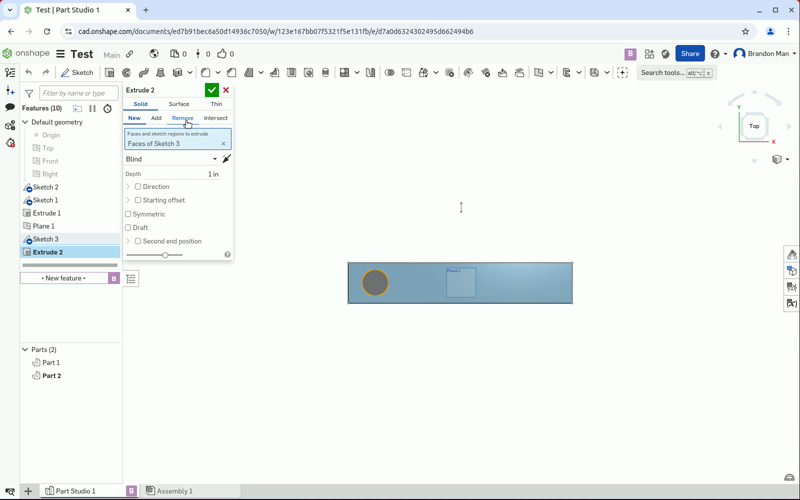
click(186, 120)
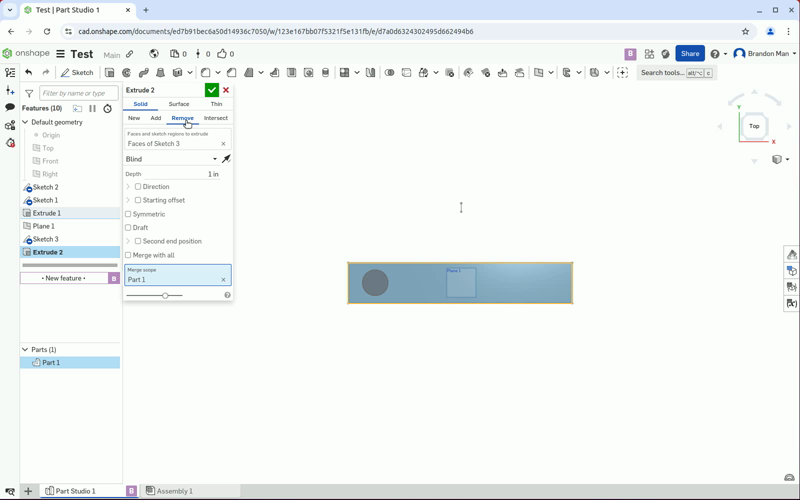
key(tab, 4)
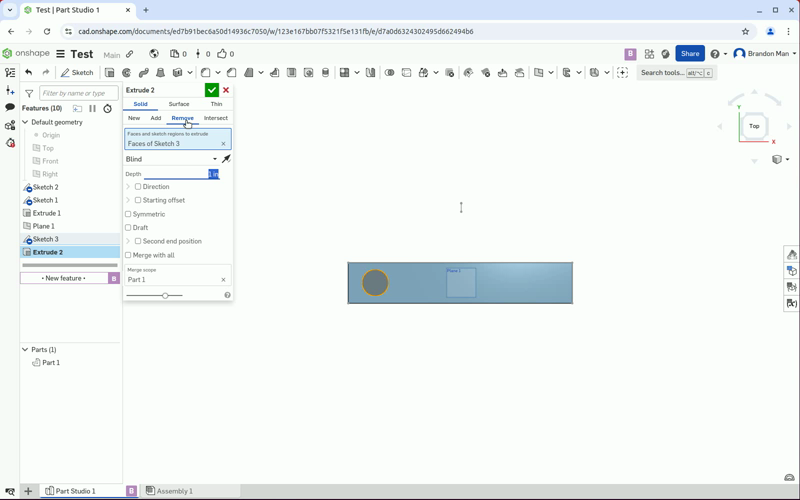
text(20.942)
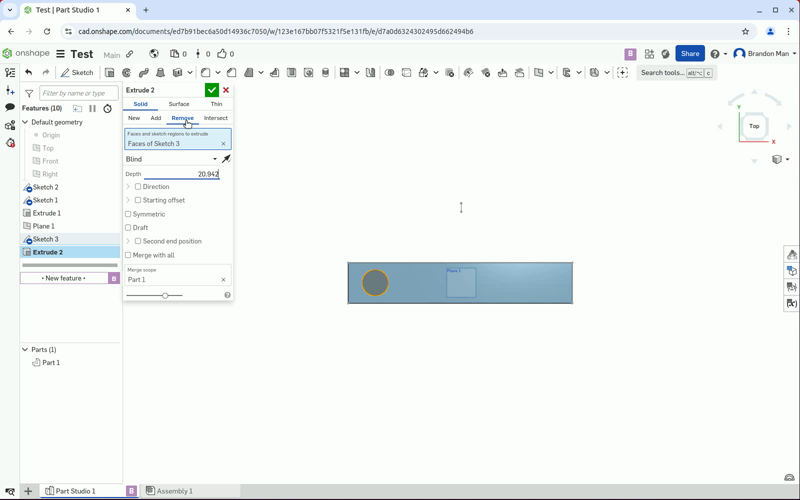
key(tab, 6)
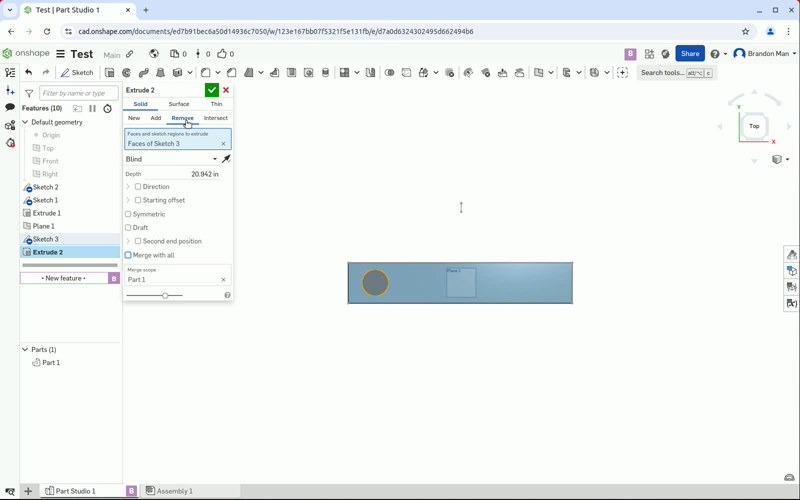
key(space)
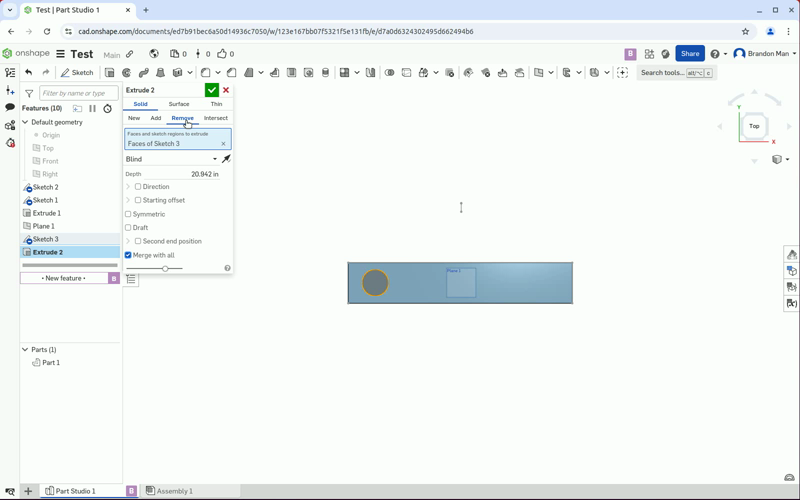
key(enter)
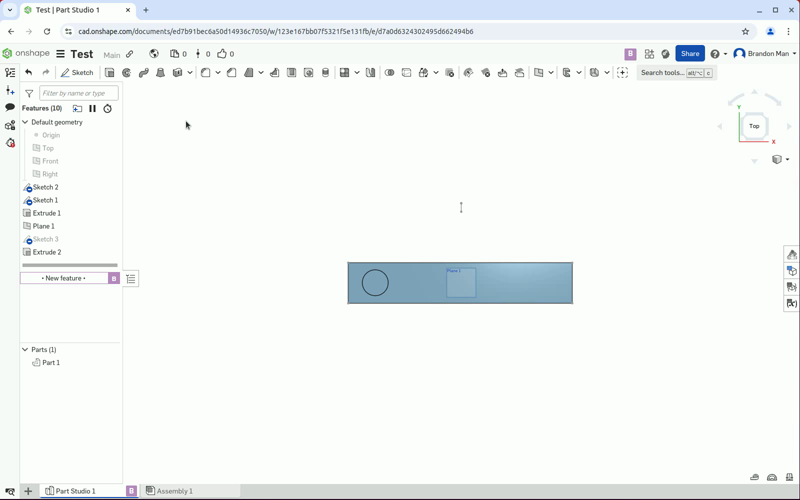
key(shift+h)
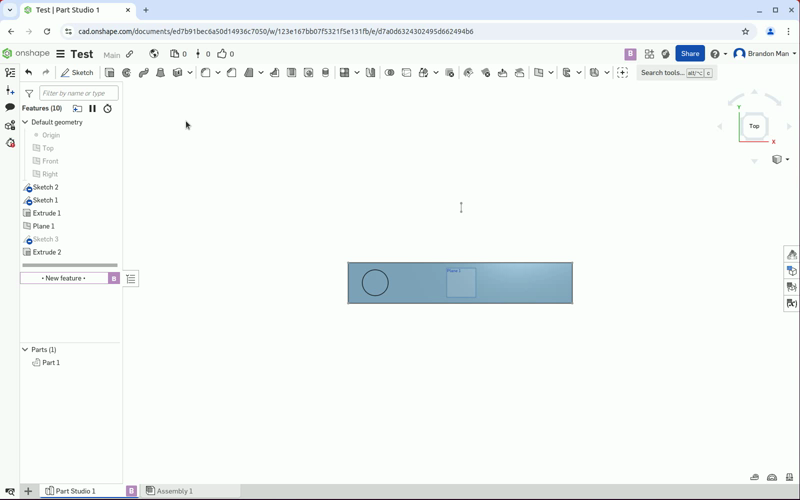
key(shift+h)
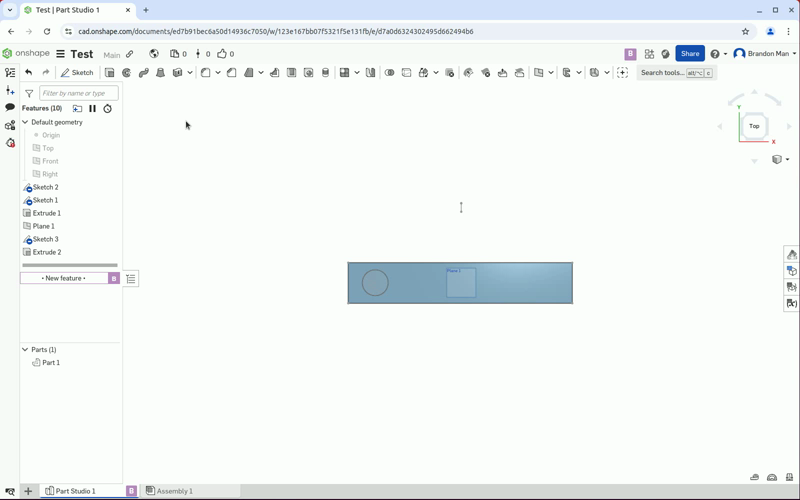
mouse_move(73, 189)
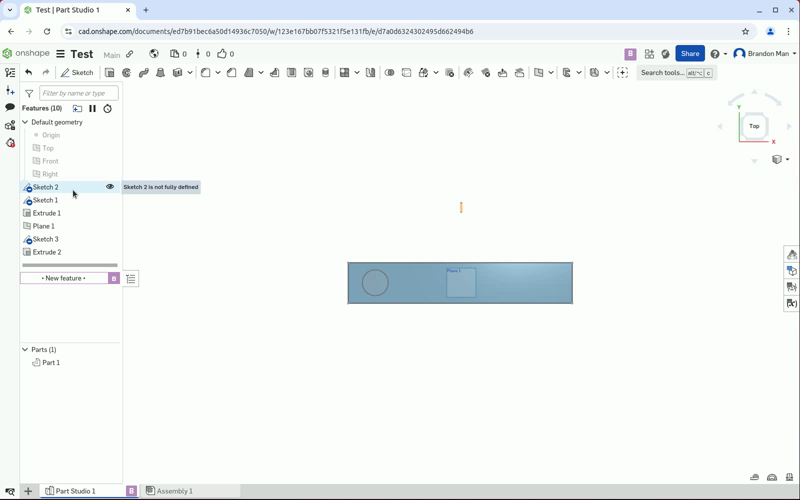
click(73, 189)
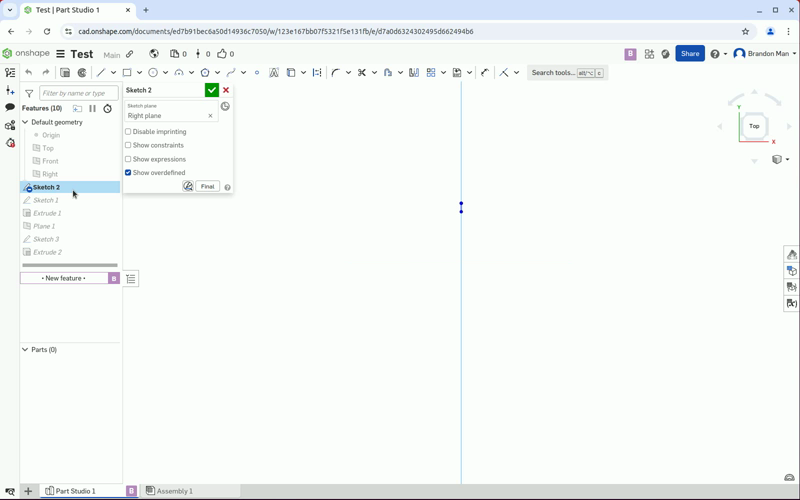
mouse_move(229, 92)
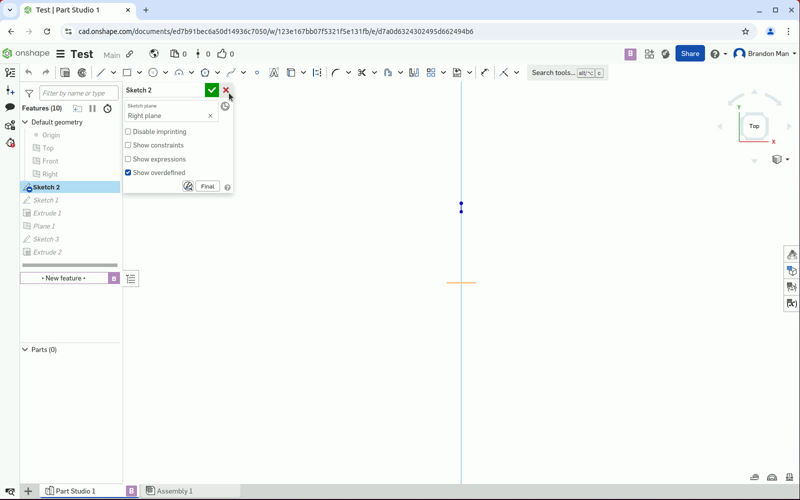
click(229, 92)
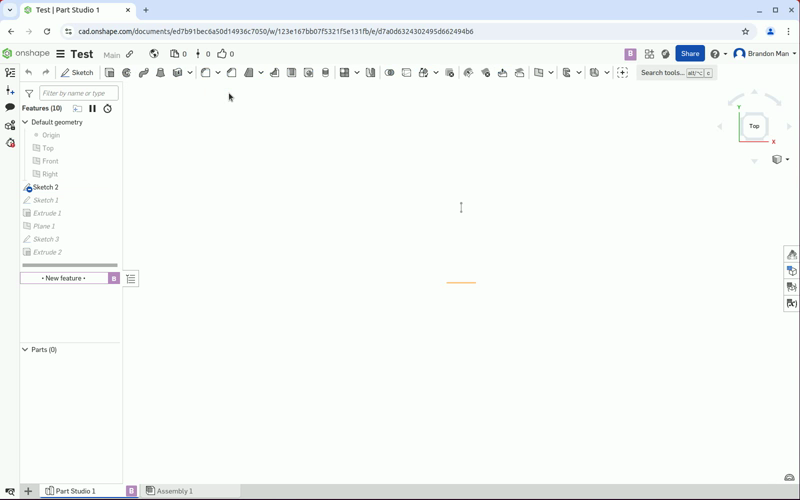
key(shift+s)
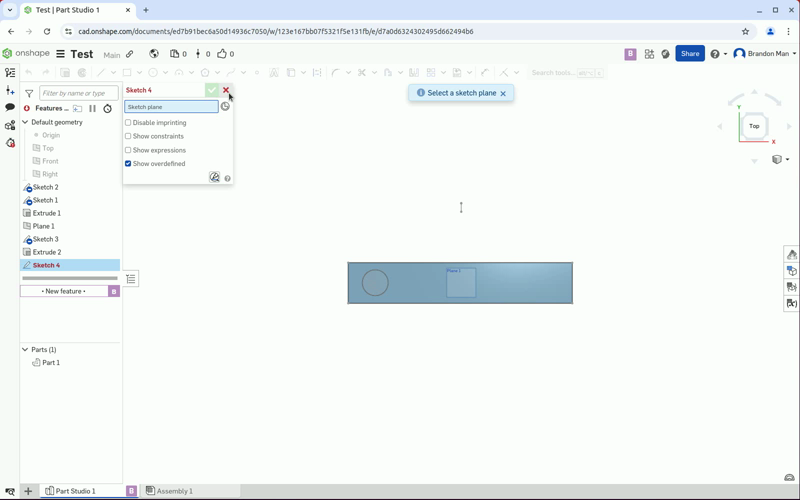
mouse_move(73, 228)
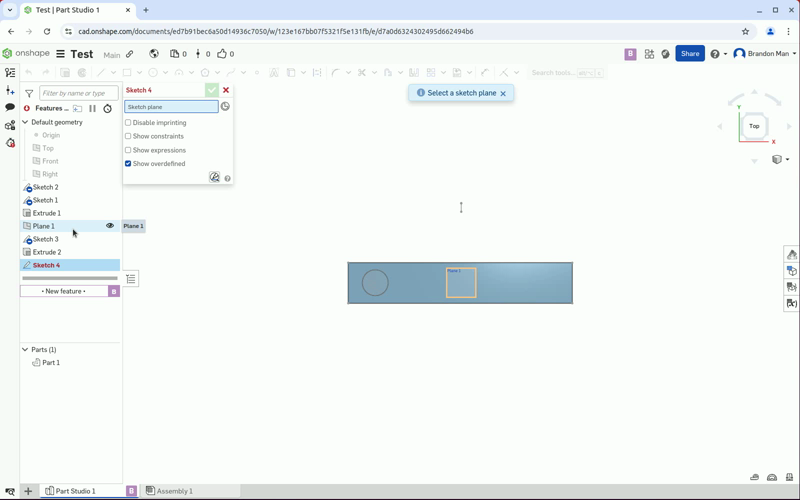
click(73, 228)
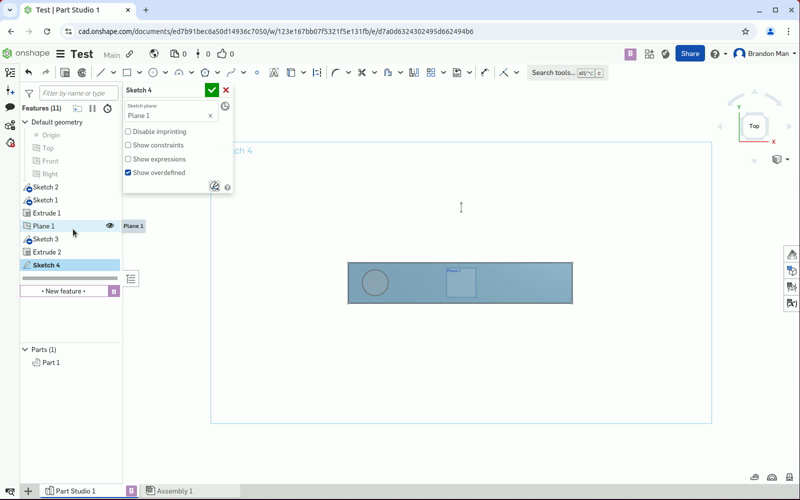
mouse_move(73, 352)
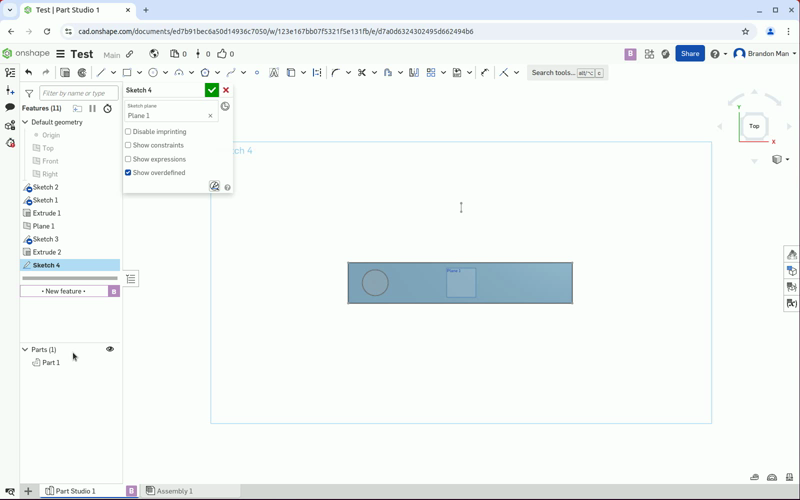
key(y)
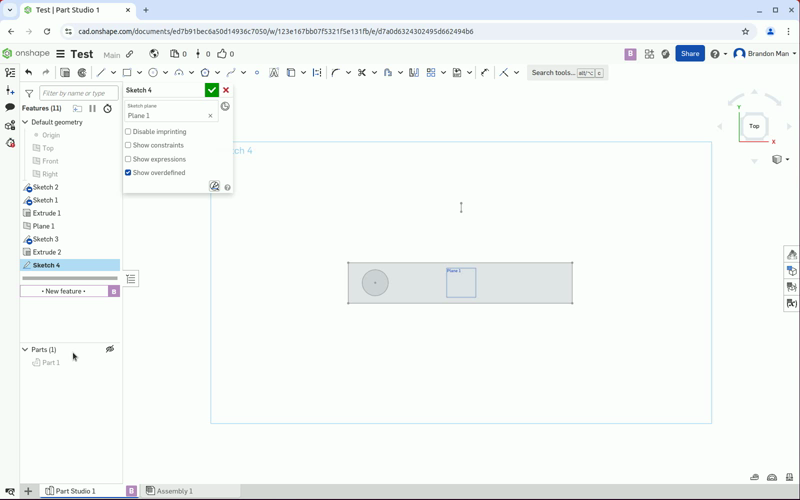
key(c)
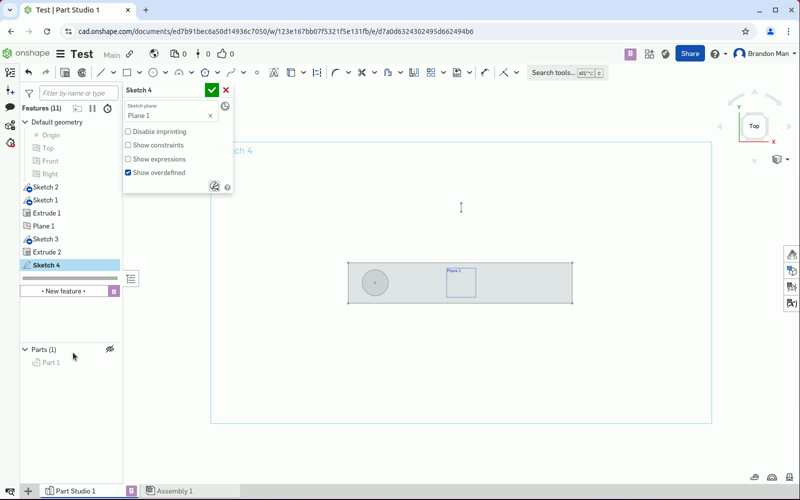
key_down(shift)
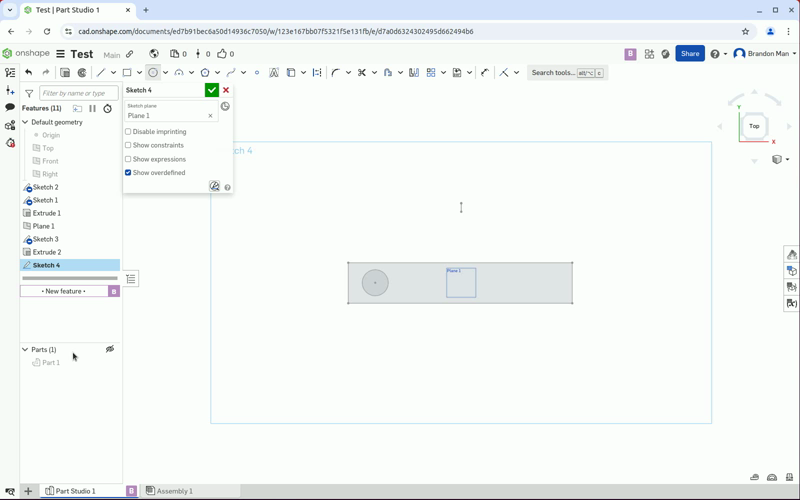
mouse_move(547, 282)
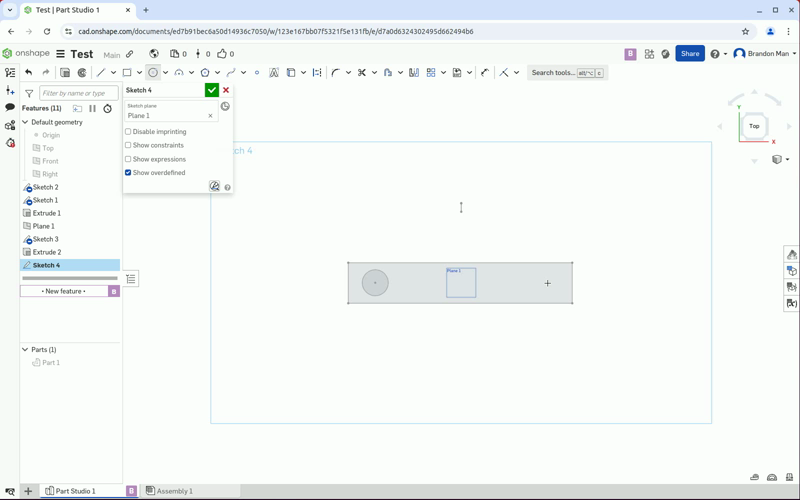
click(547, 282)
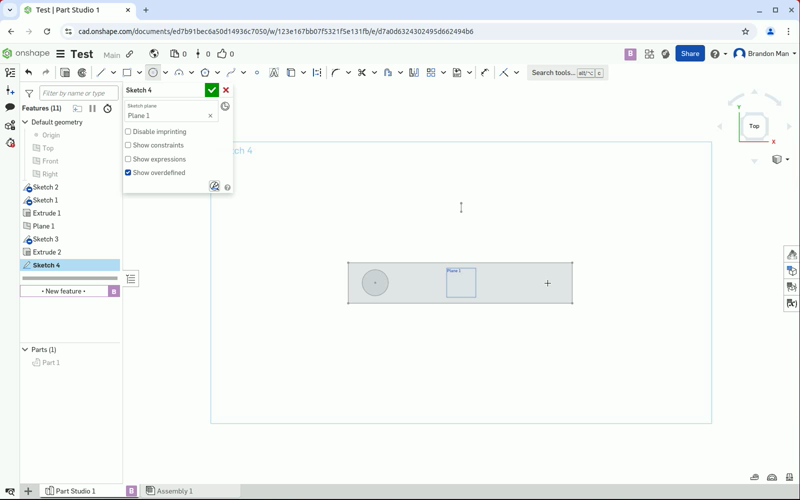
key_up(shift)
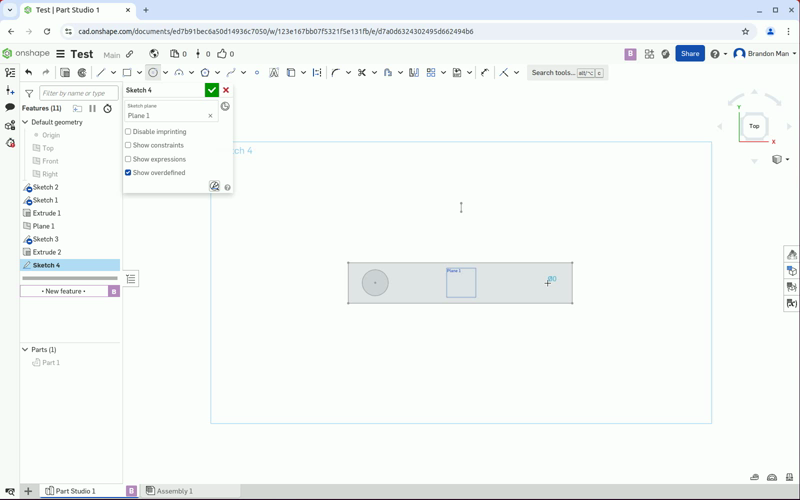
mouse_move(560, 282)
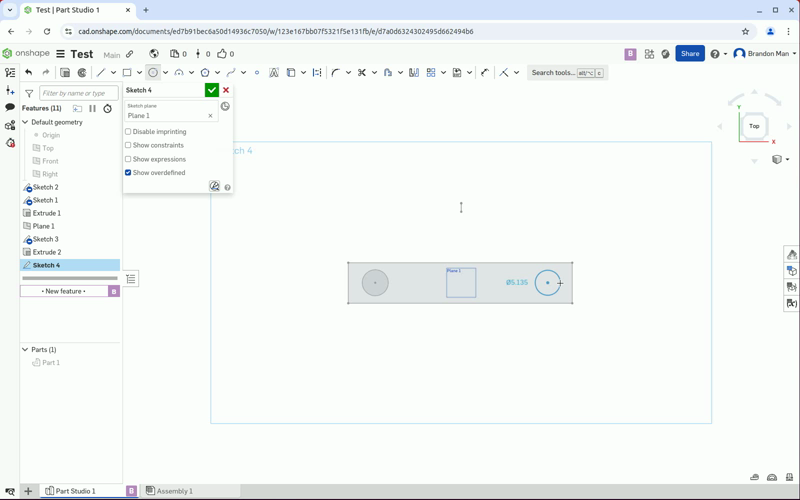
click(560, 282)
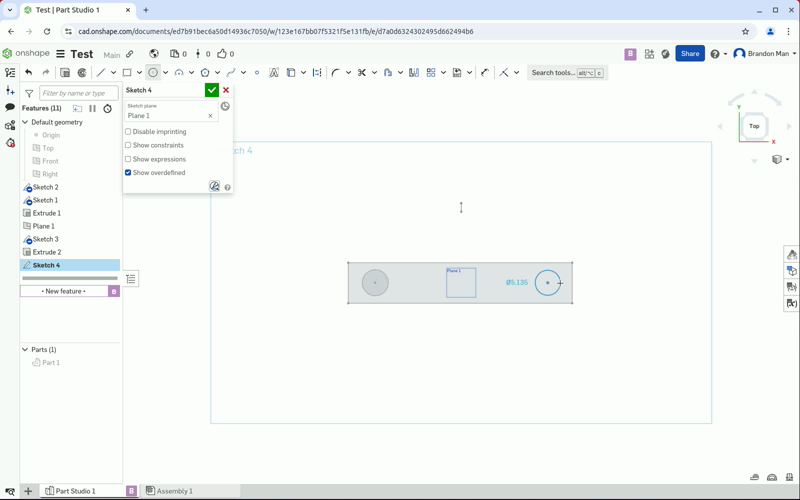
key(esc)
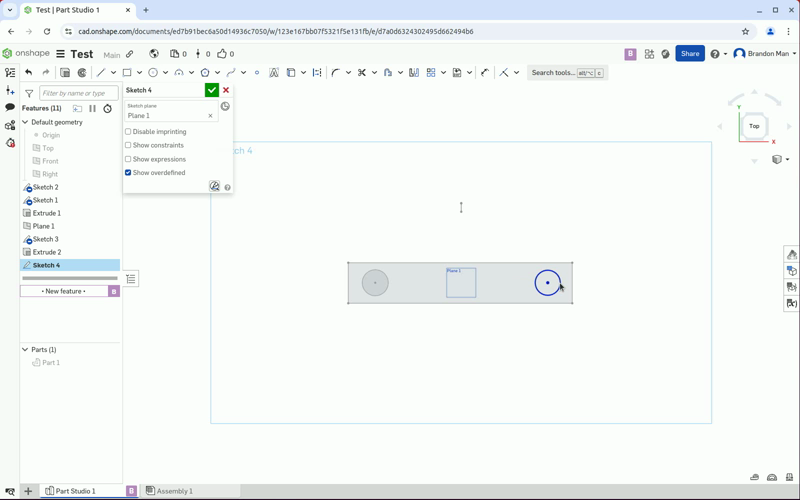
mouse_move(556, 275)
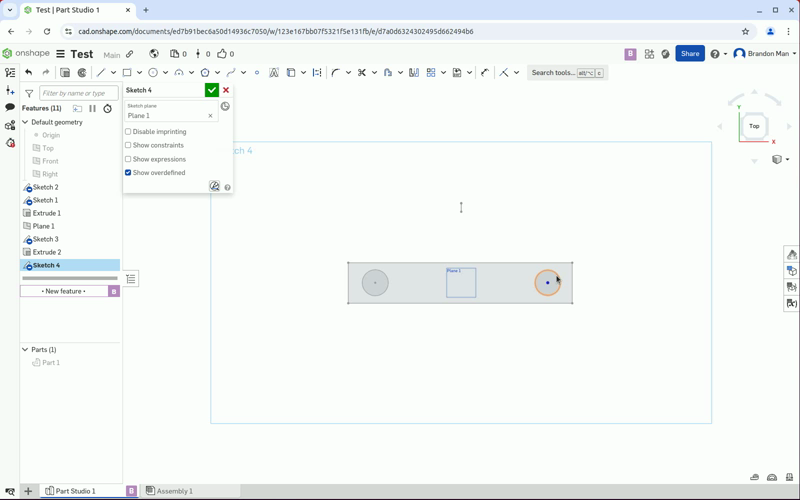
scroll(6)
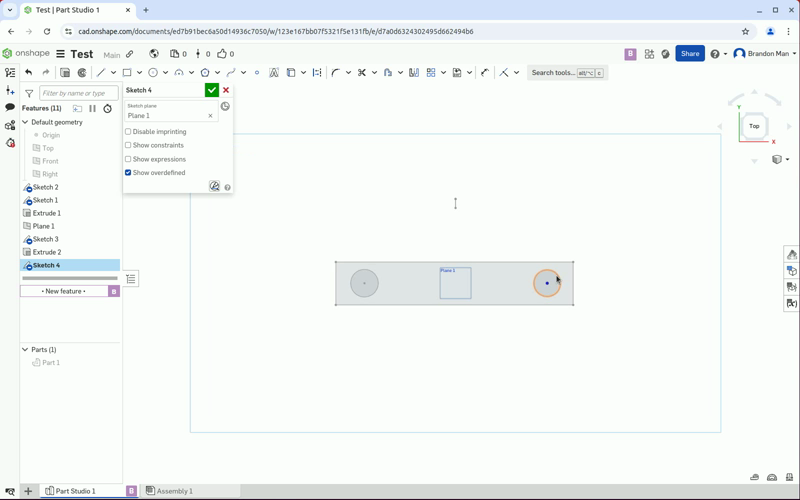
scroll(6)
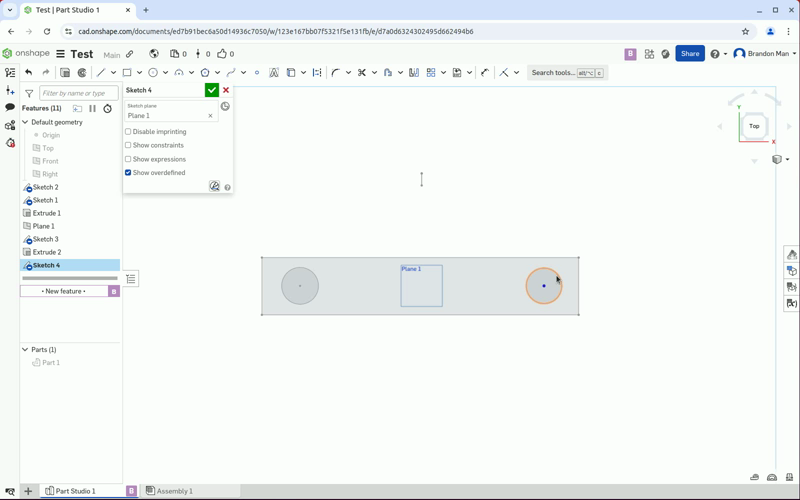
scroll(6)
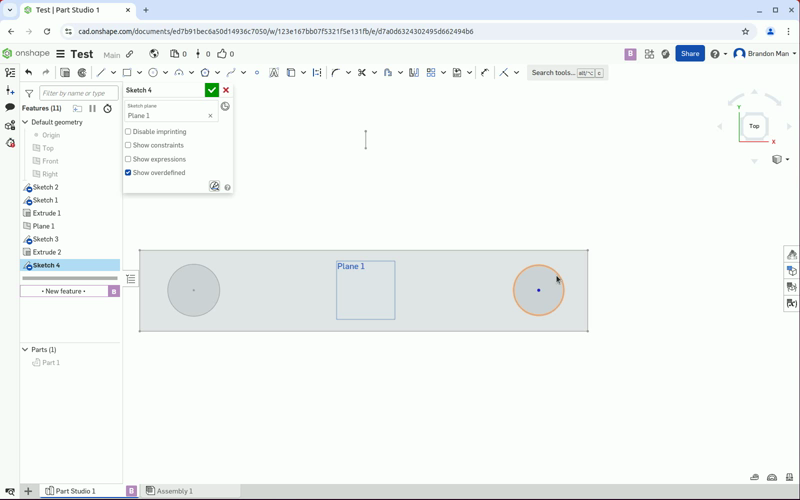
scroll(6)
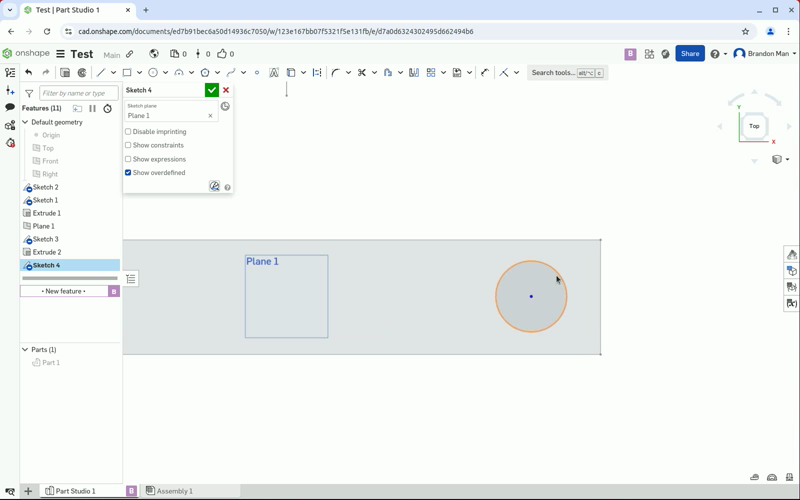
scroll(6)
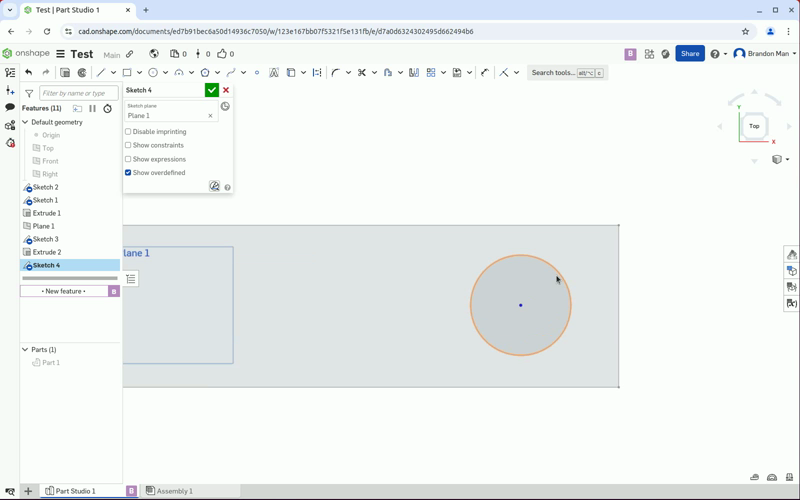
scroll(6)
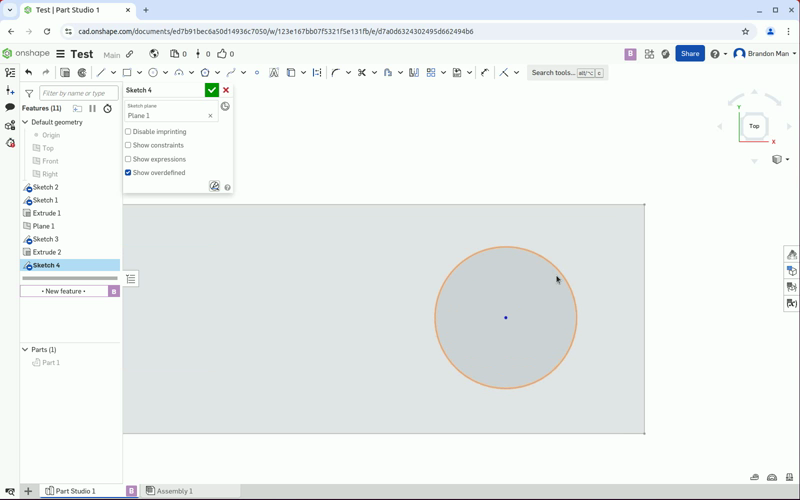
scroll(6)
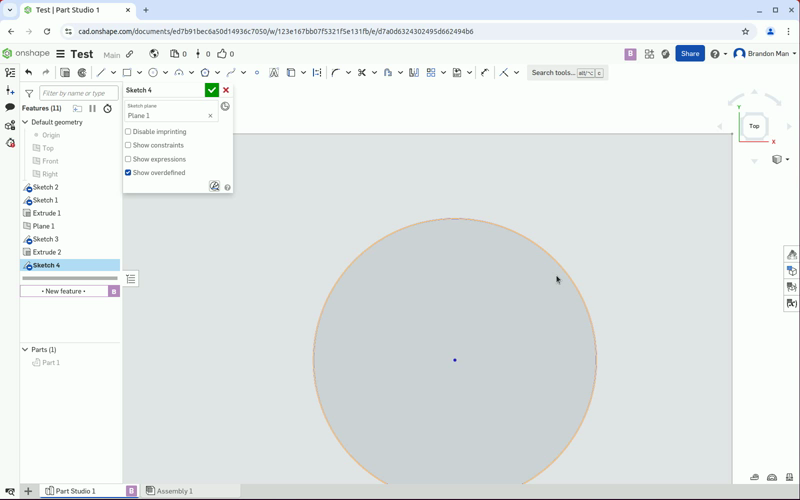
click(556, 275)
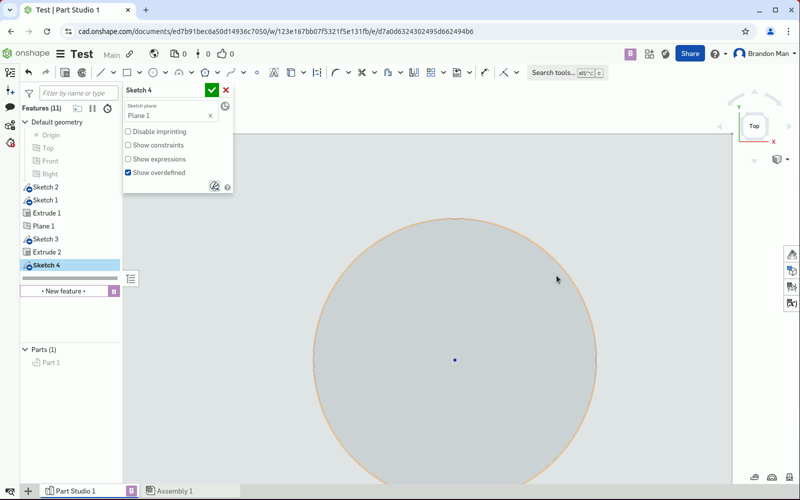
scroll(-6)
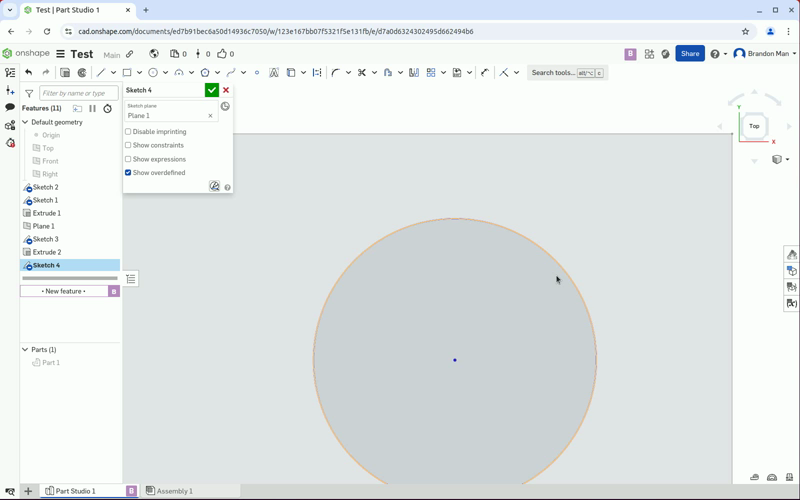
scroll(-6)
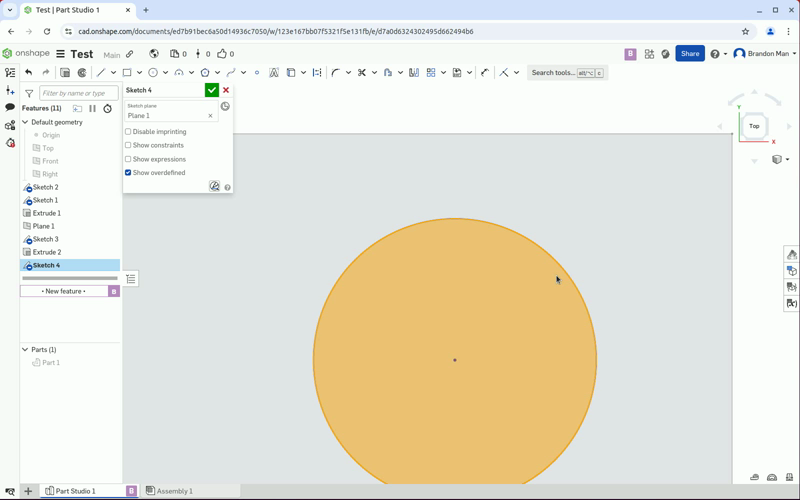
scroll(-6)
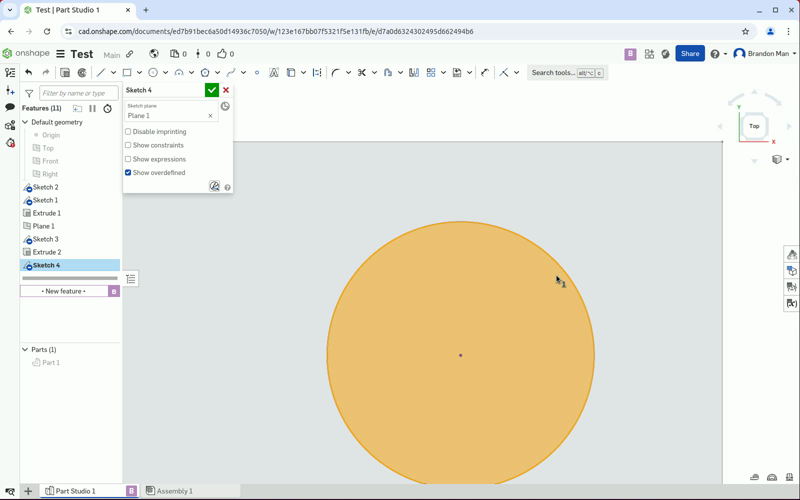
scroll(-6)
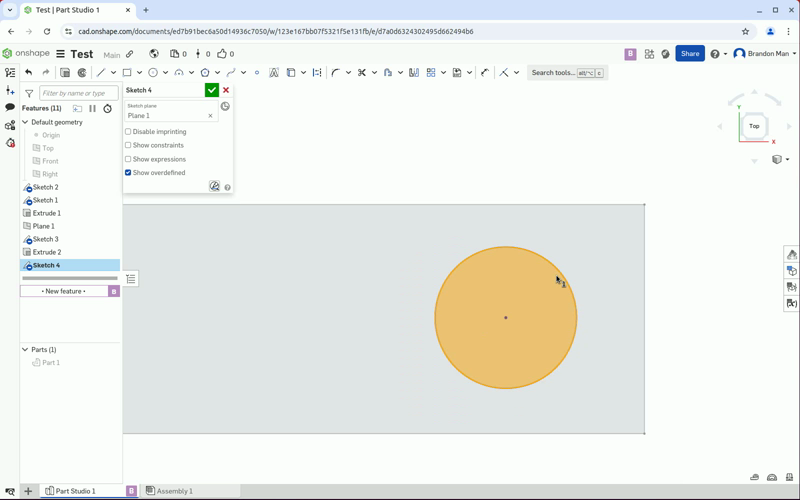
scroll(-6)
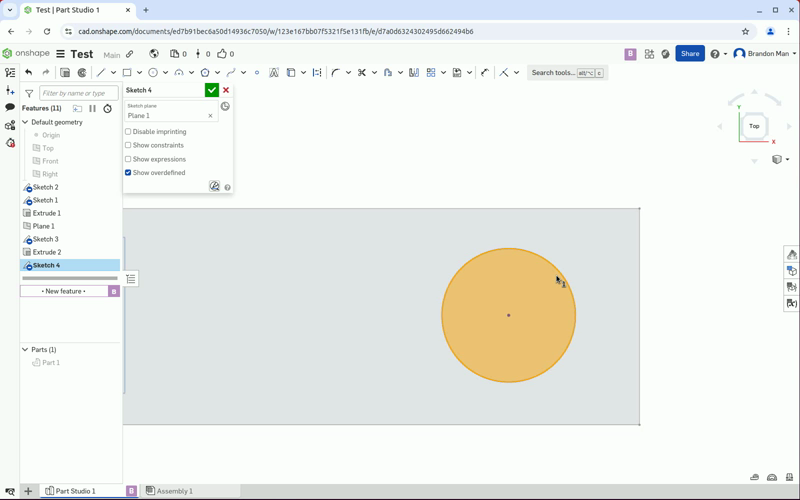
scroll(-6)
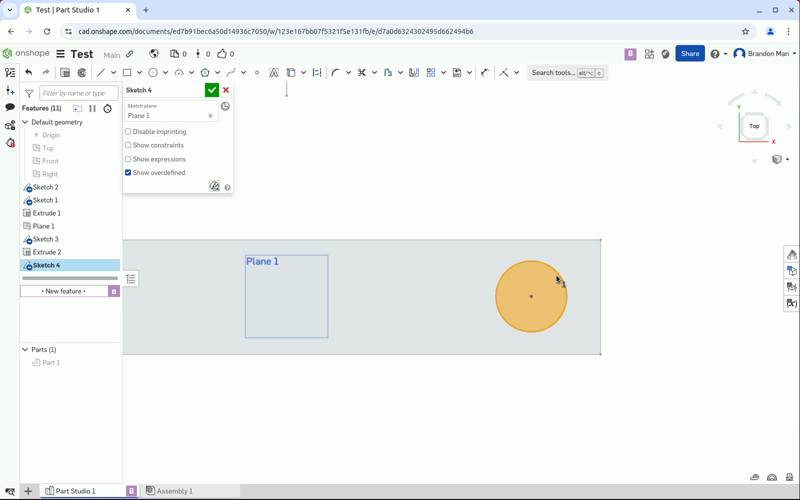
scroll(-6)
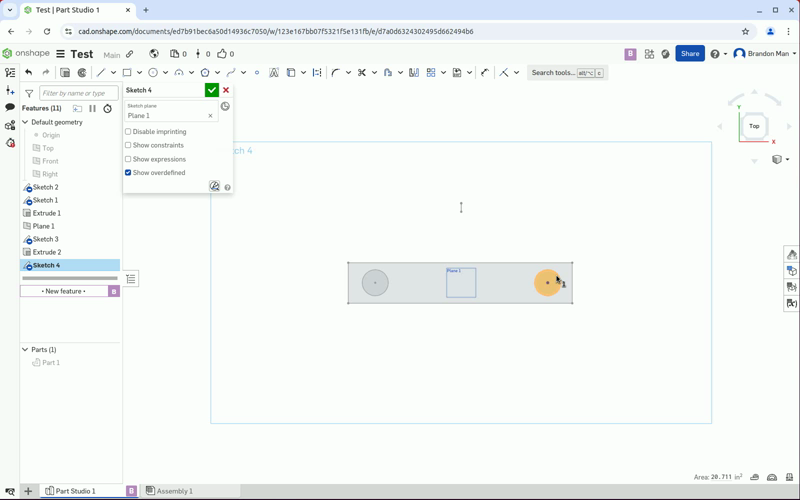
mouse_move(73, 352)
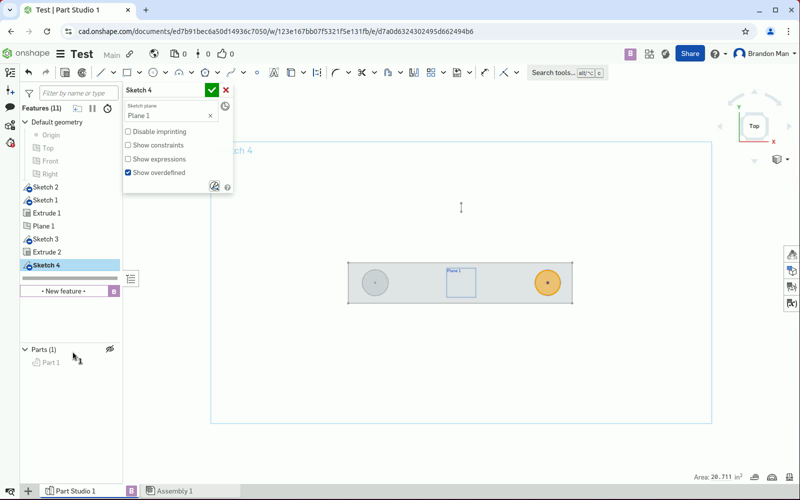
key(shift+y)
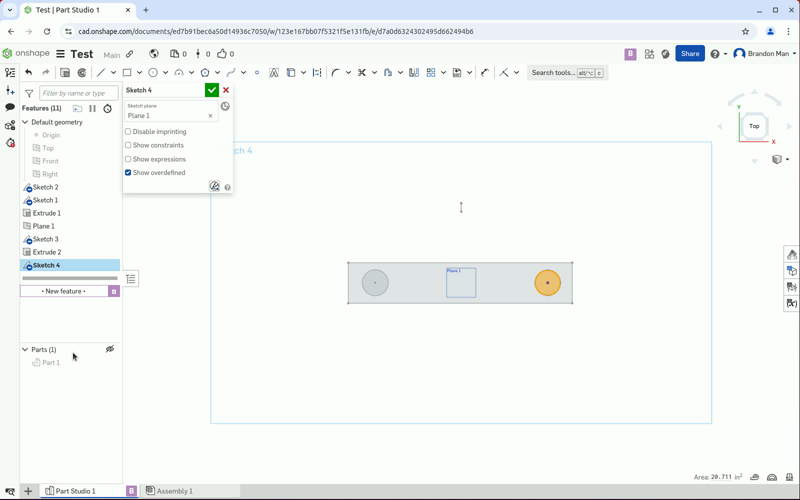
key(shift+e)
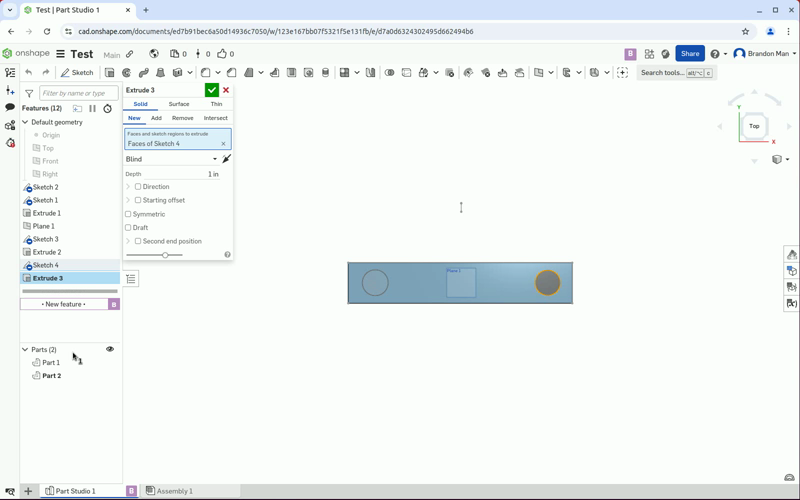
mouse_move(143, 106)
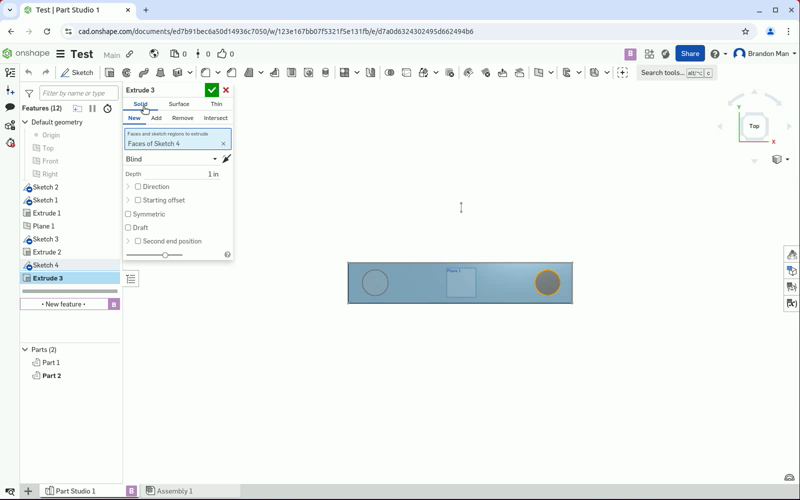
click(143, 106)
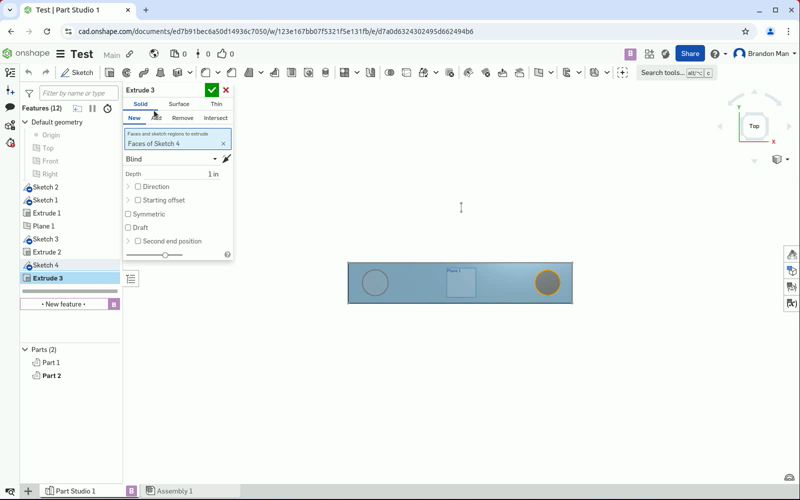
mouse_move(186, 120)
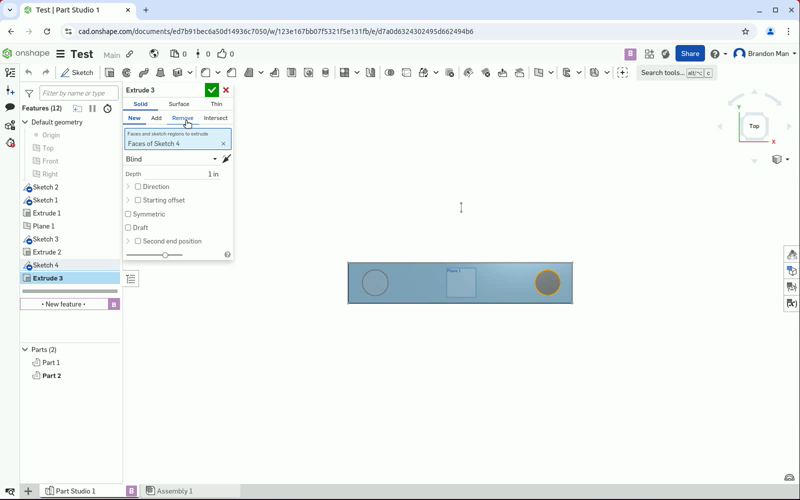
click(186, 120)
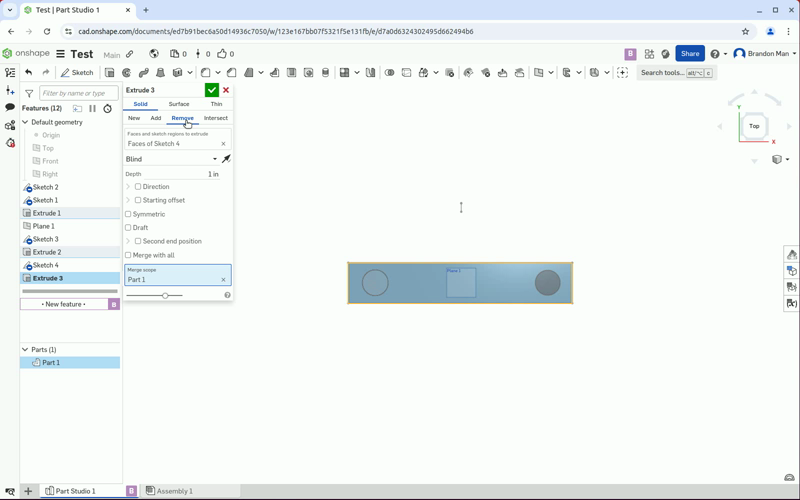
key(tab, 4)
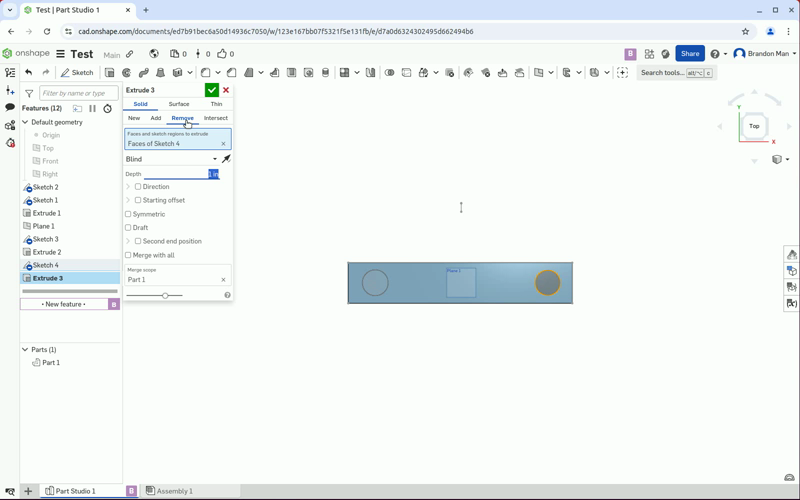
text(20.942)
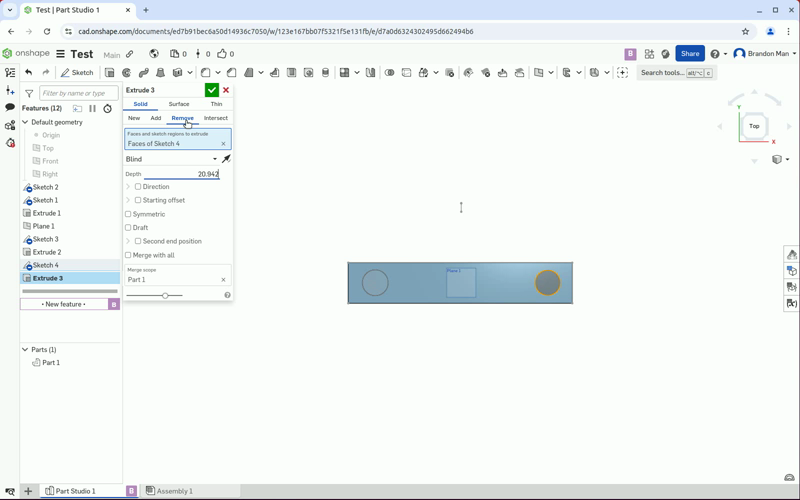
key(tab, 6)
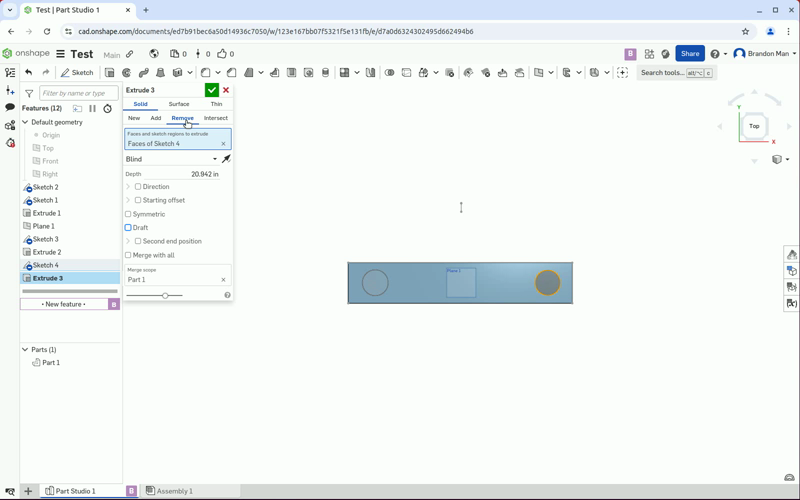
key(space)
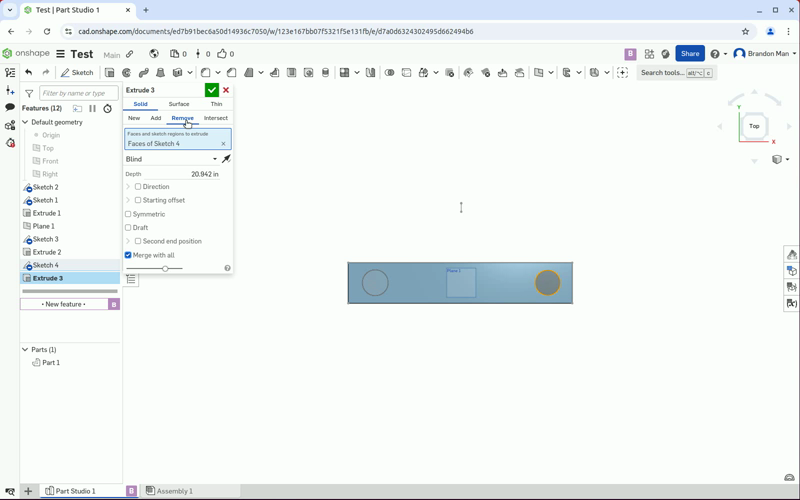
key(enter)
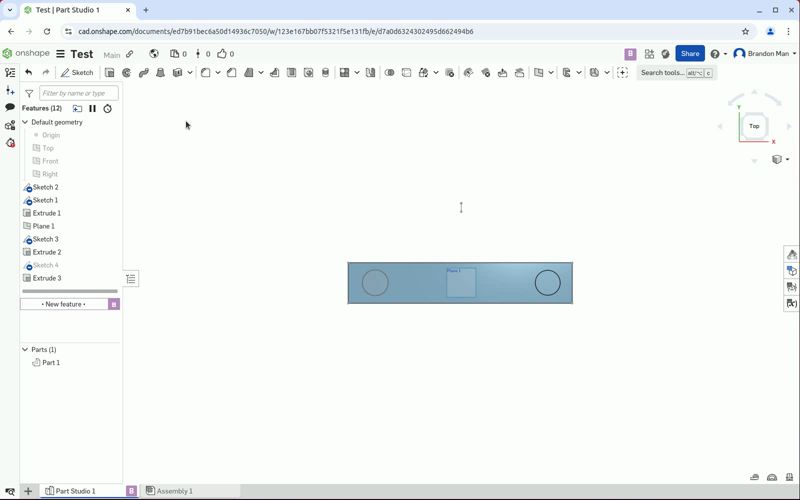
key(shift+h)
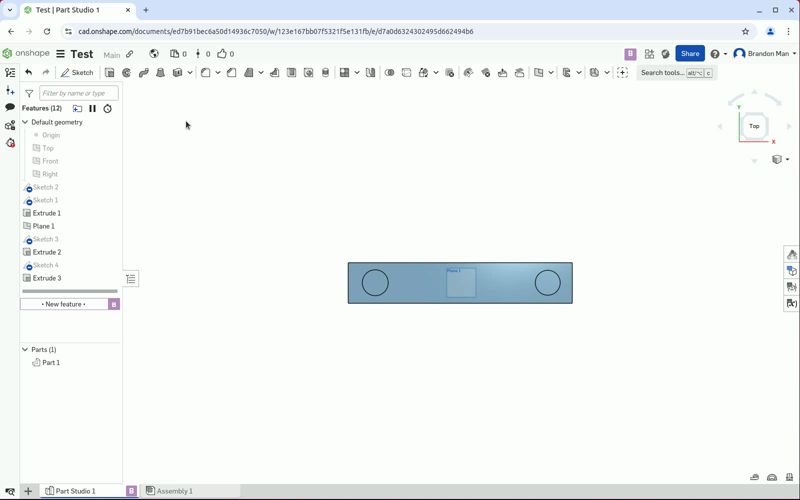
key(shift+h)
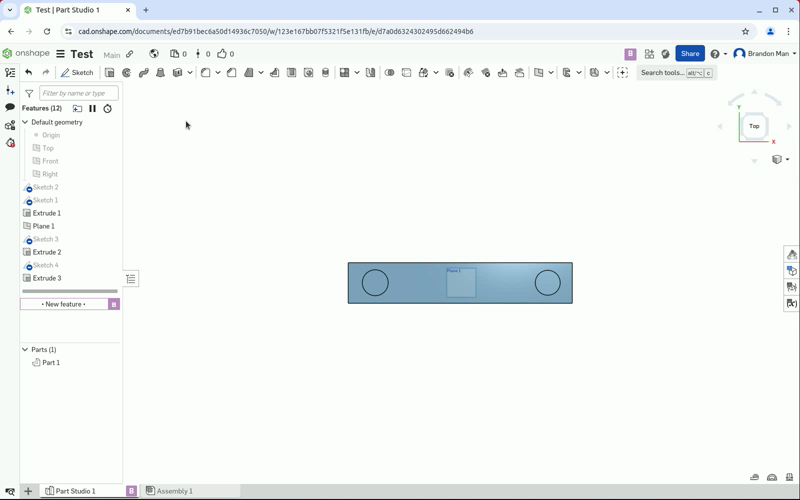
key(shift+7)
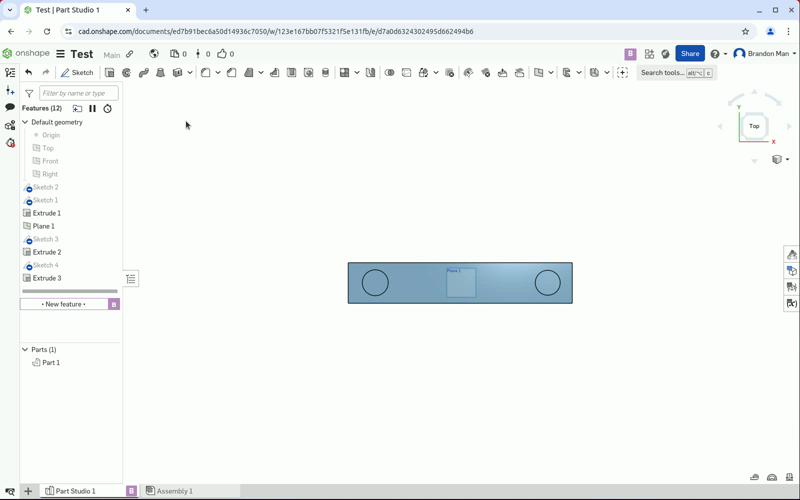
key(up, 3)
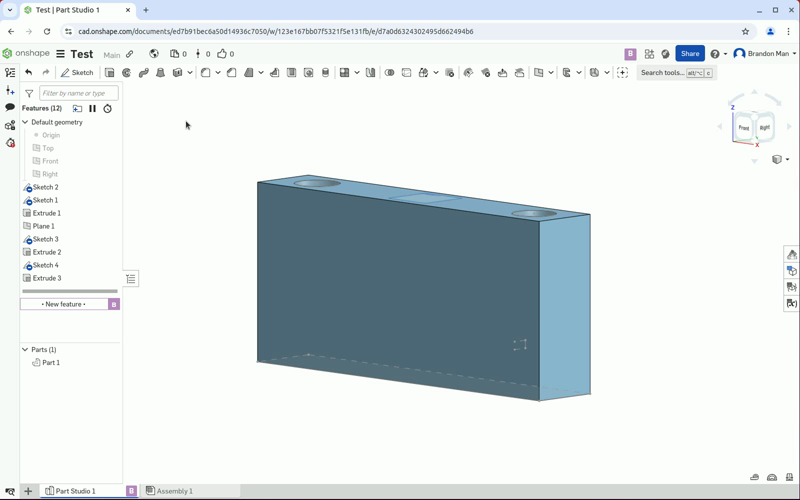
key(left, 3)
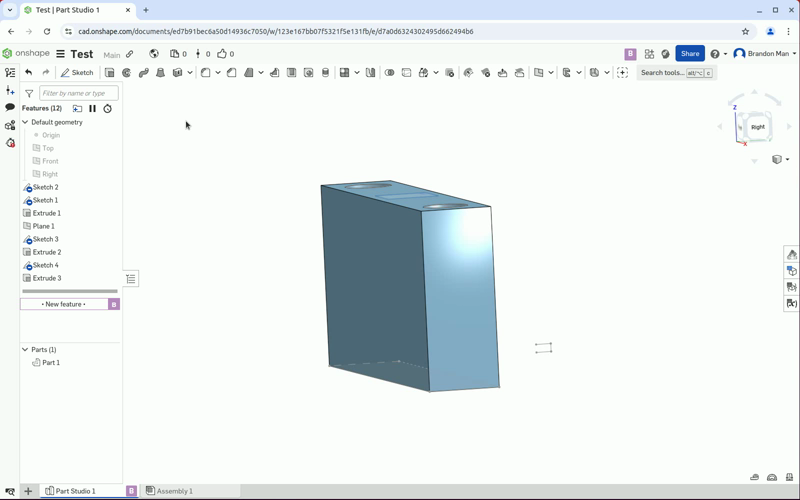
key(right, 3)
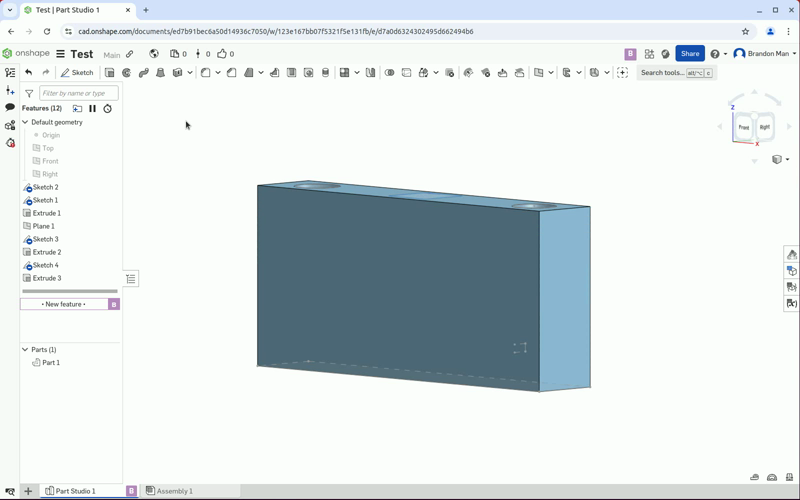
key(down, 3)
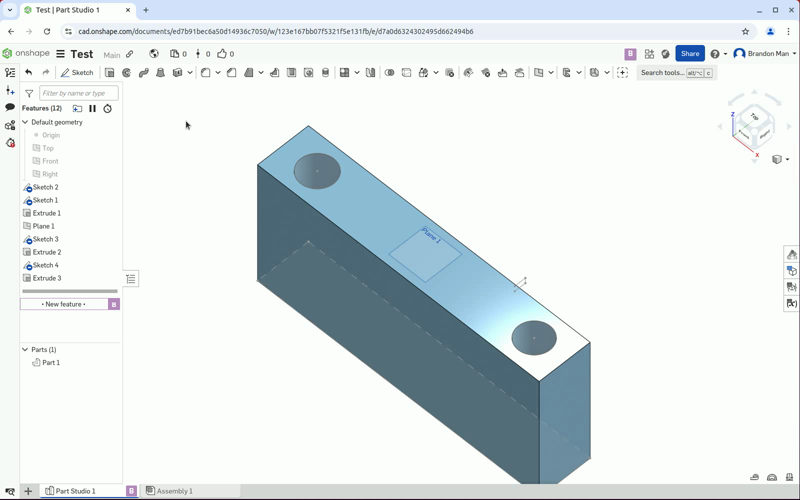
mouse_move(73, 189)
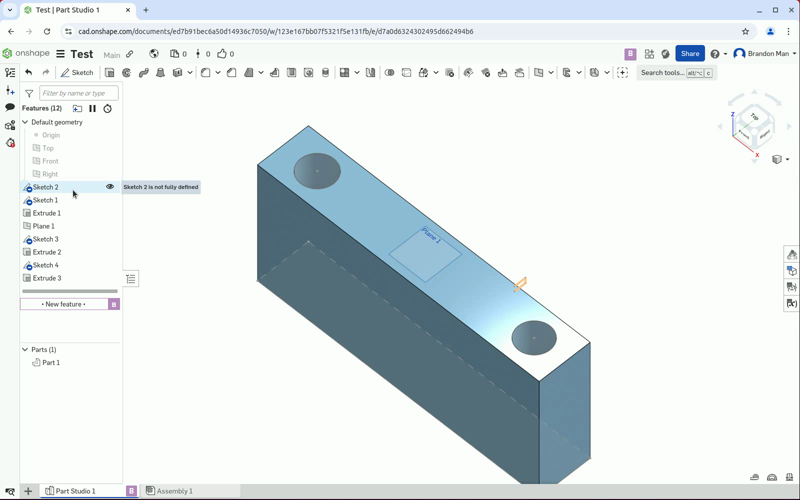
click(73, 189)